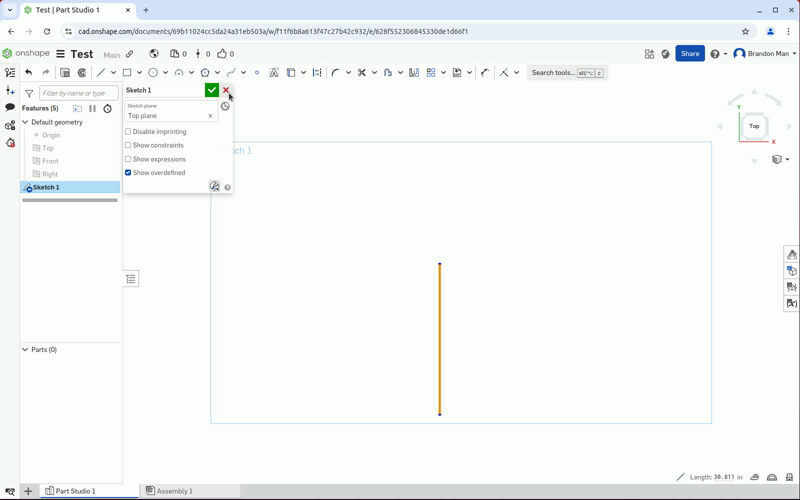
key(shift+h)
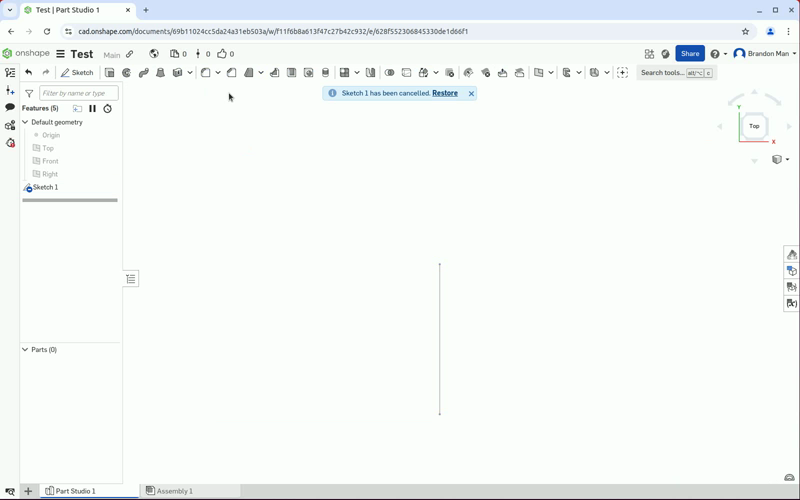
key(shift+s)
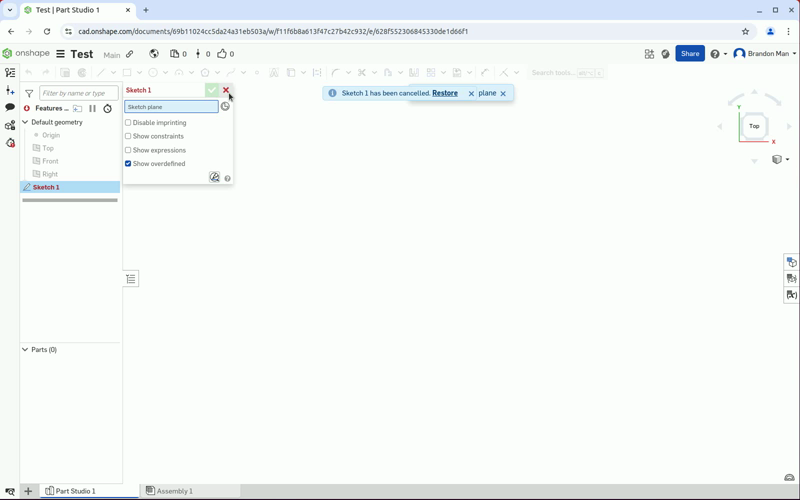
mouse_move(73, 150)
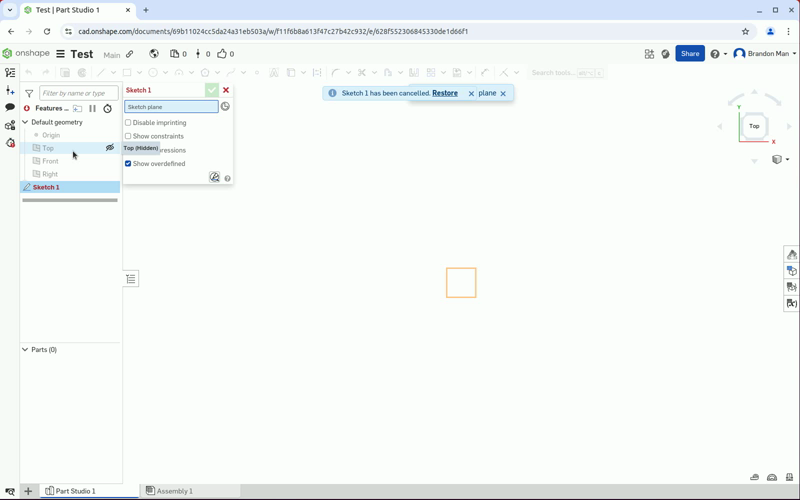
click(73, 150)
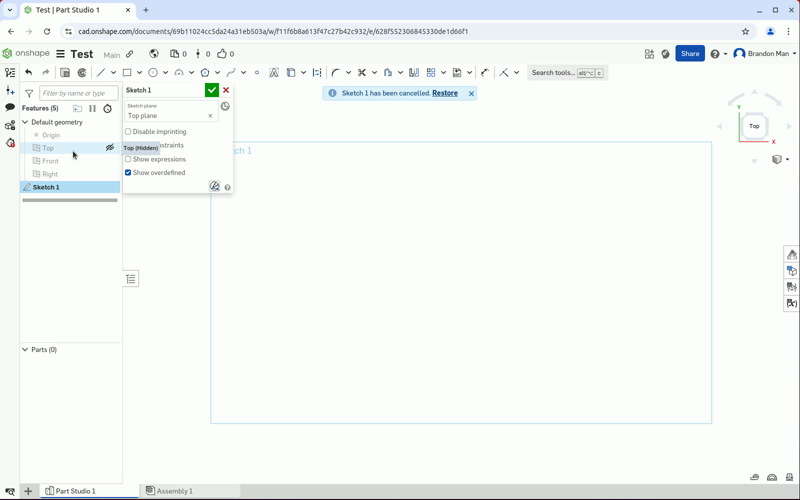
mouse_move(73, 352)
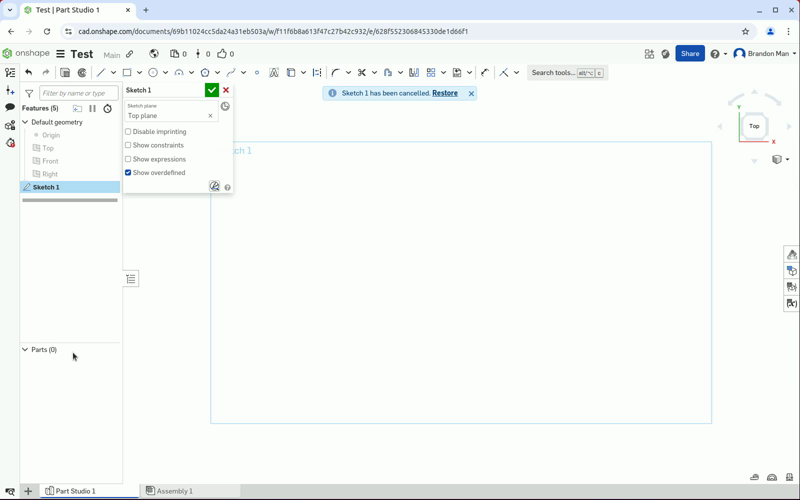
key(y)
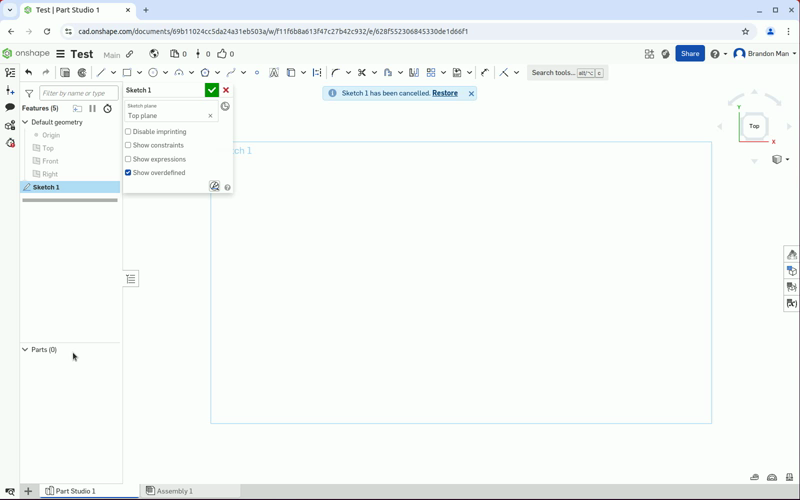
key(c)
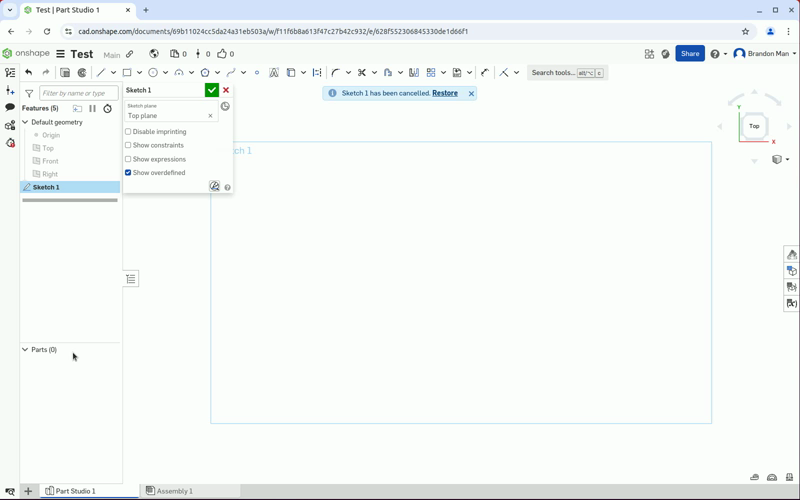
key_down(shift)
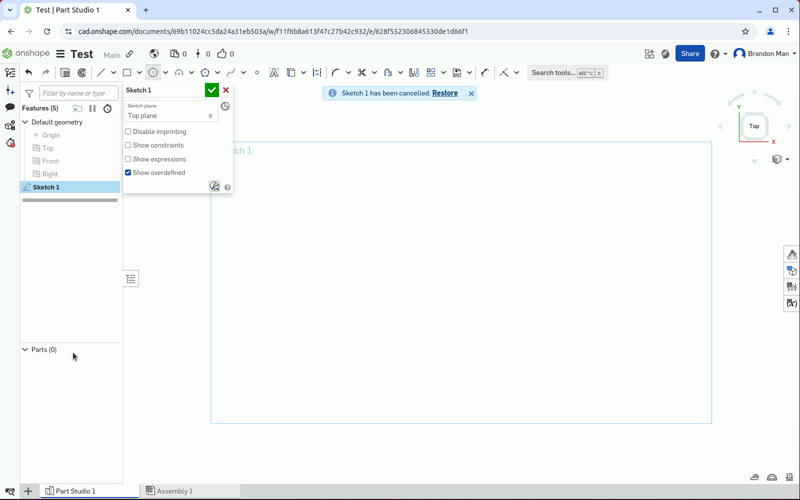
mouse_move(461, 282)
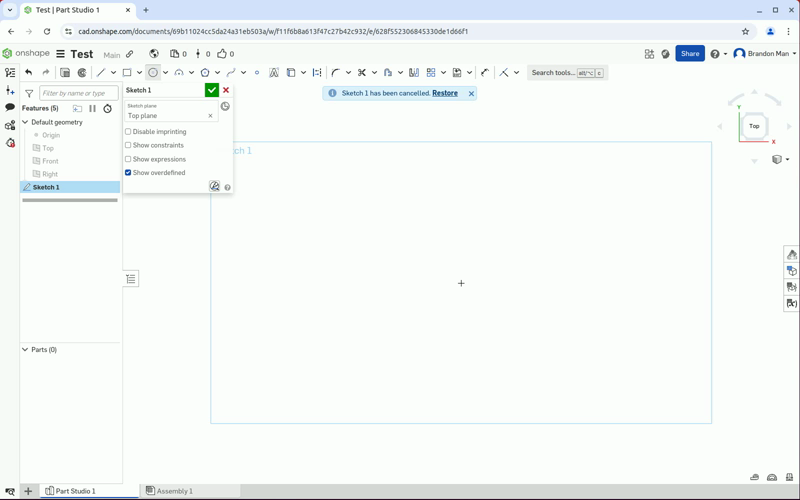
click(461, 282)
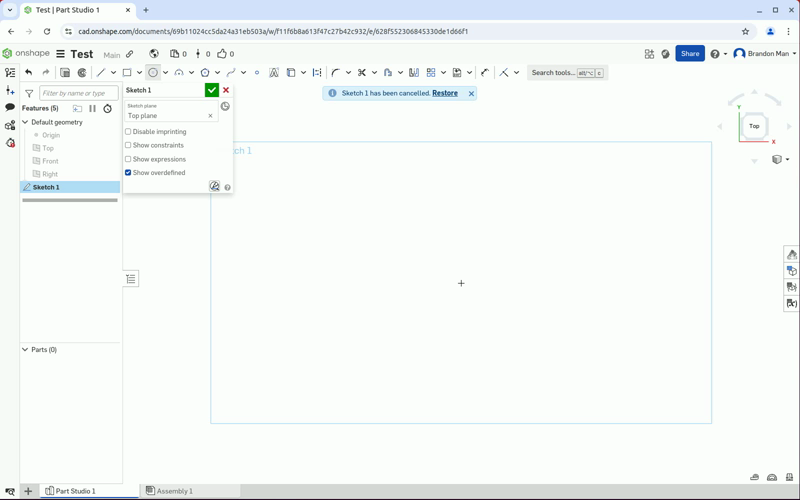
key_up(shift)
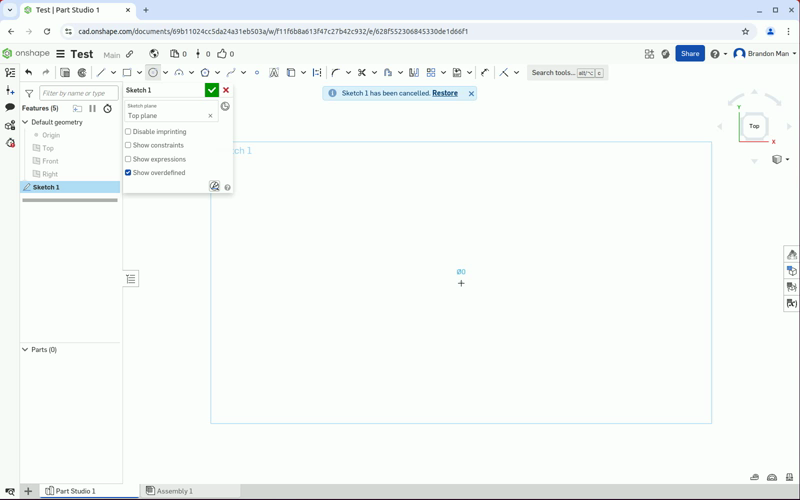
mouse_move(534, 282)
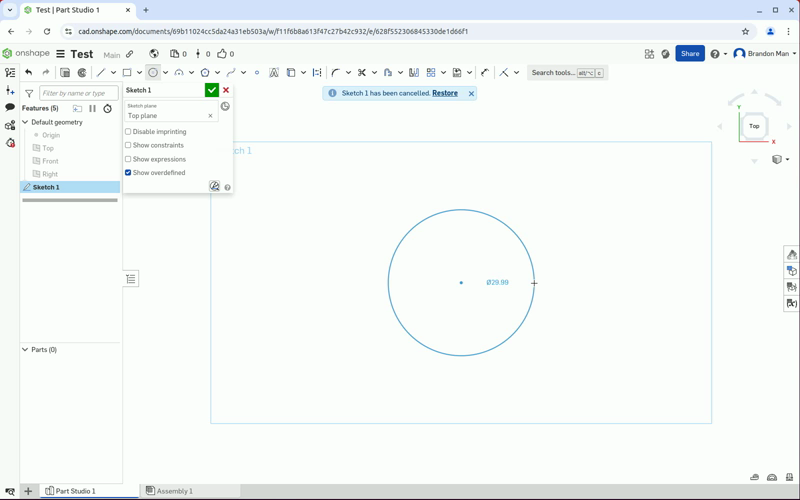
click(534, 282)
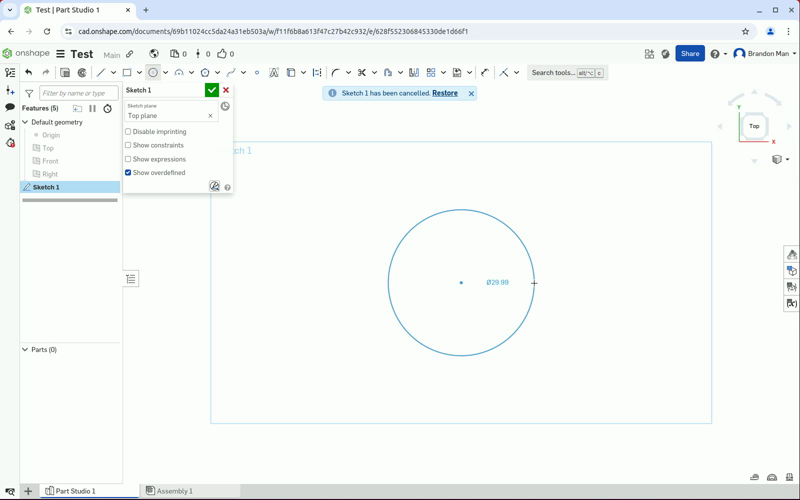
key(esc)
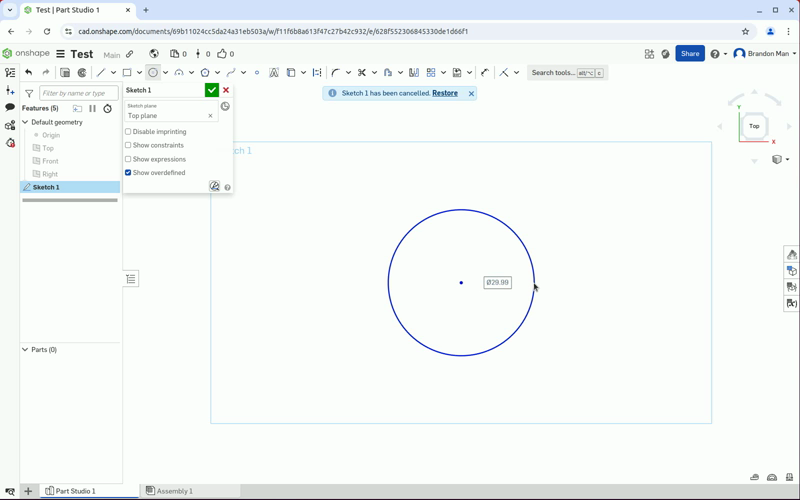
mouse_move(516, 302)
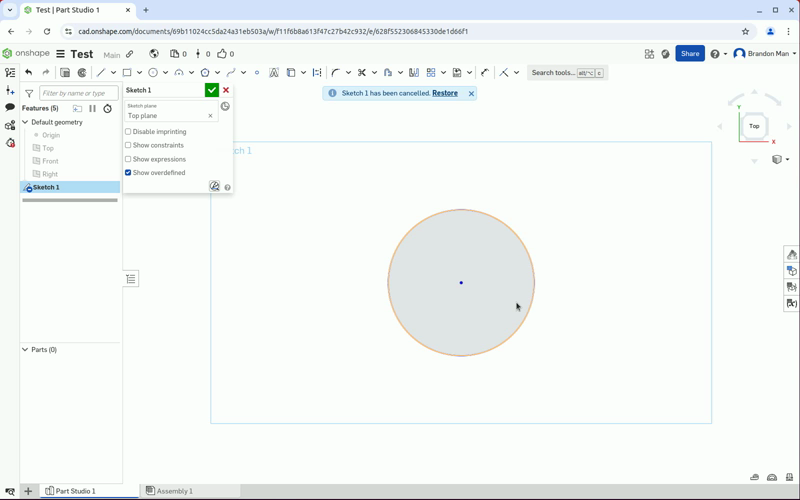
click(516, 302)
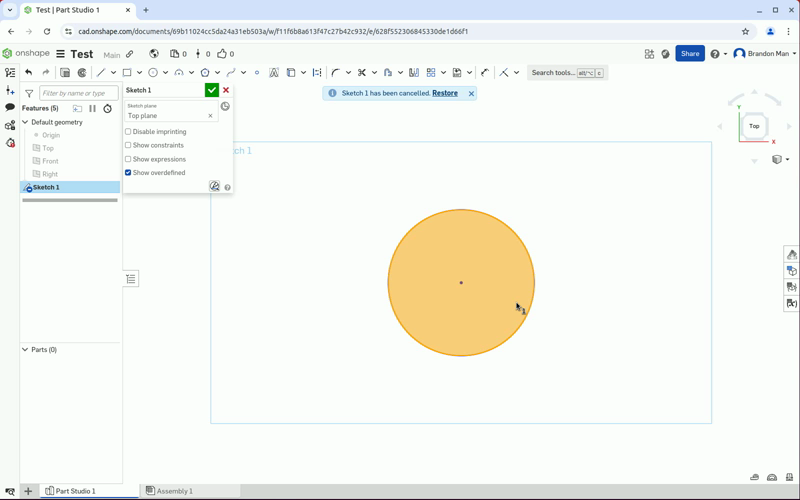
mouse_move(73, 352)
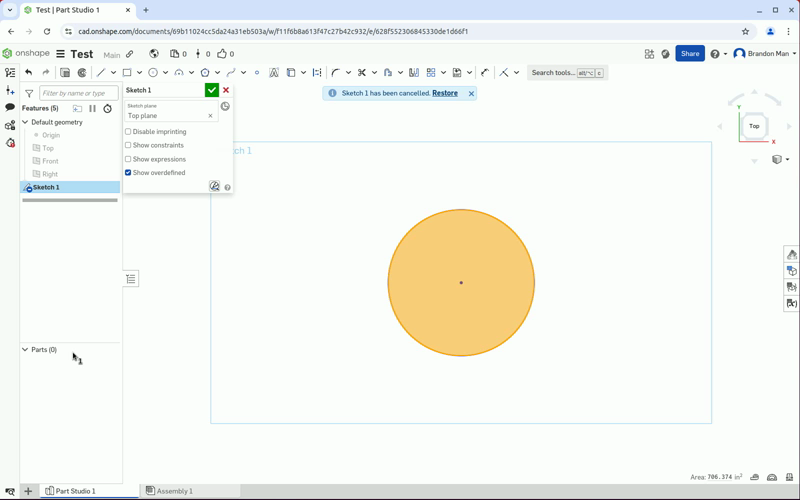
key(shift+y)
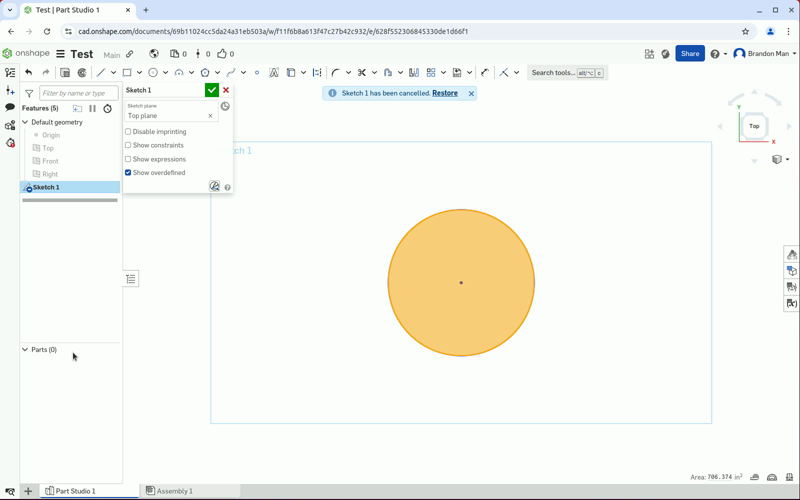
key(shift+e)
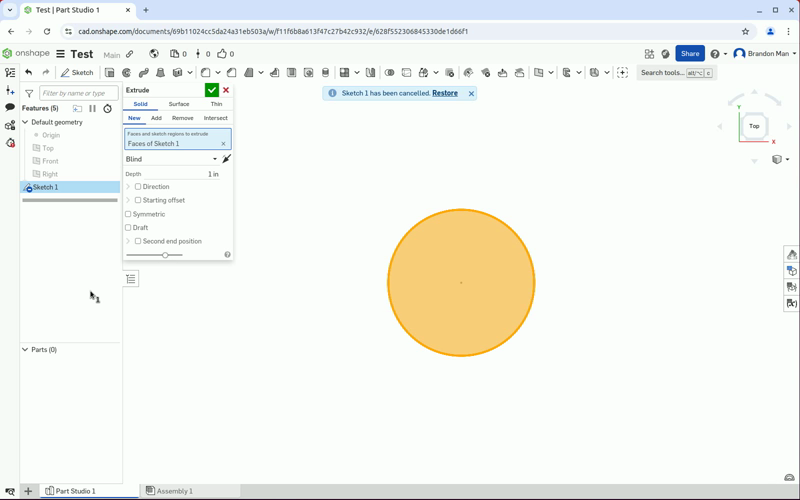
mouse_move(143, 106)
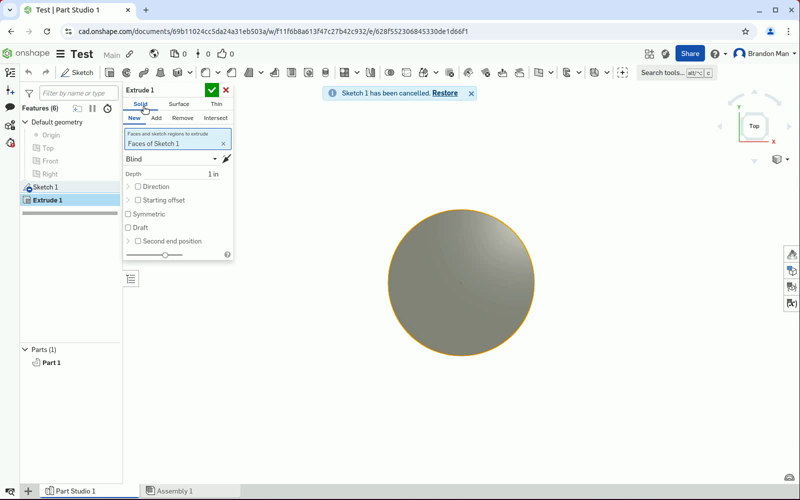
click(143, 106)
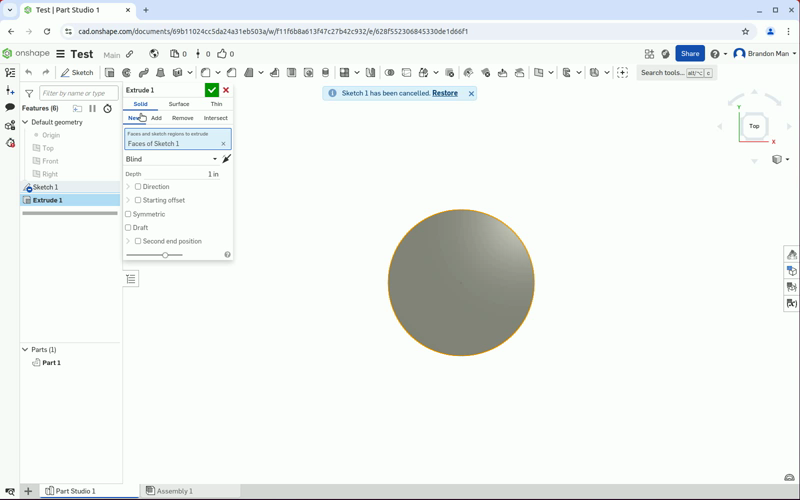
mouse_move(137, 120)
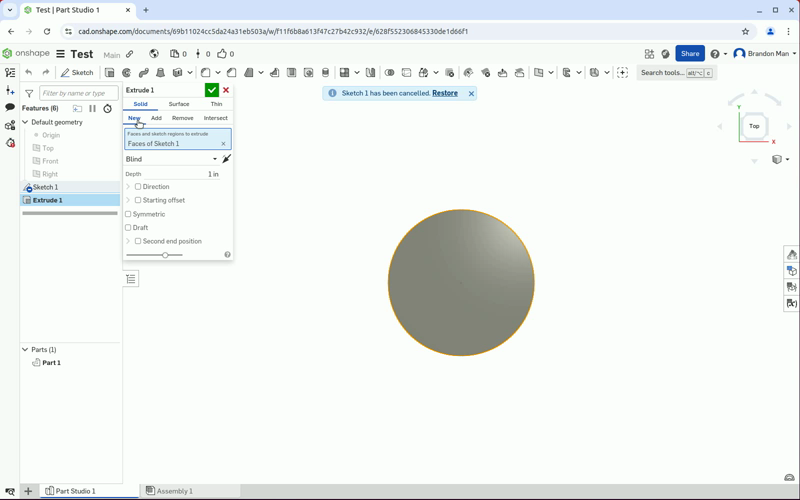
click(137, 120)
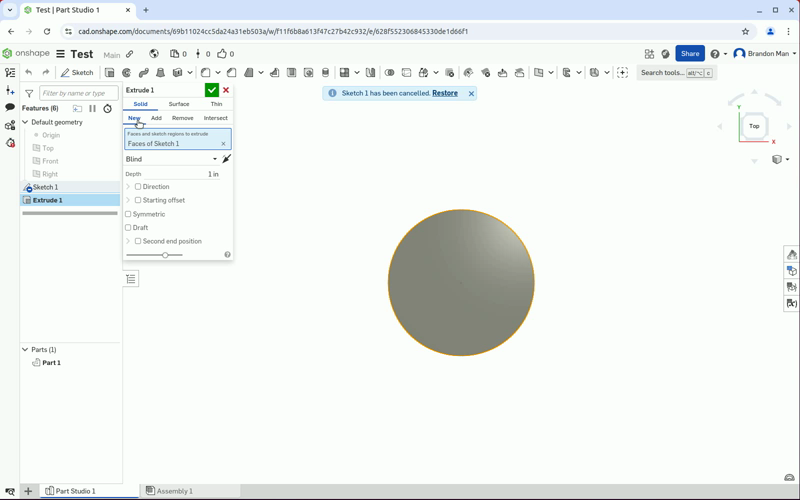
key(tab, 4)
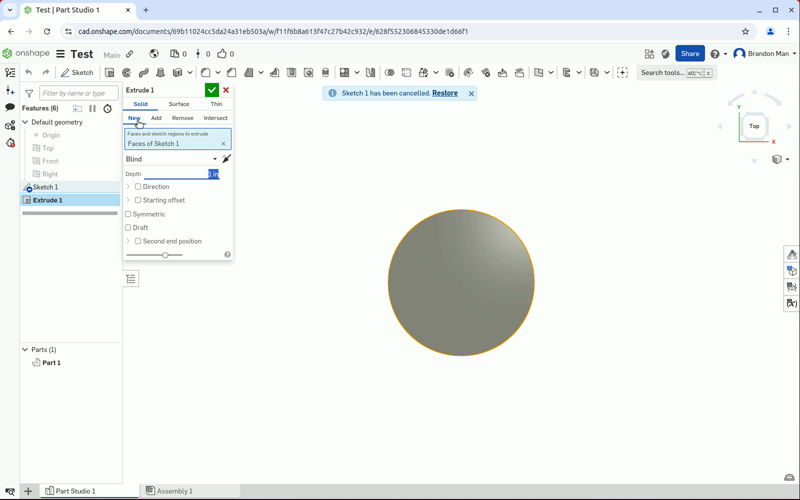
text(23.108)
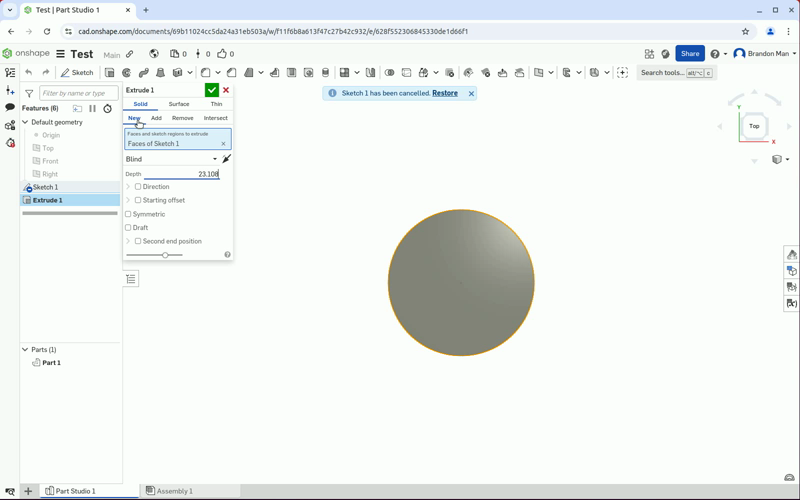
key(enter)
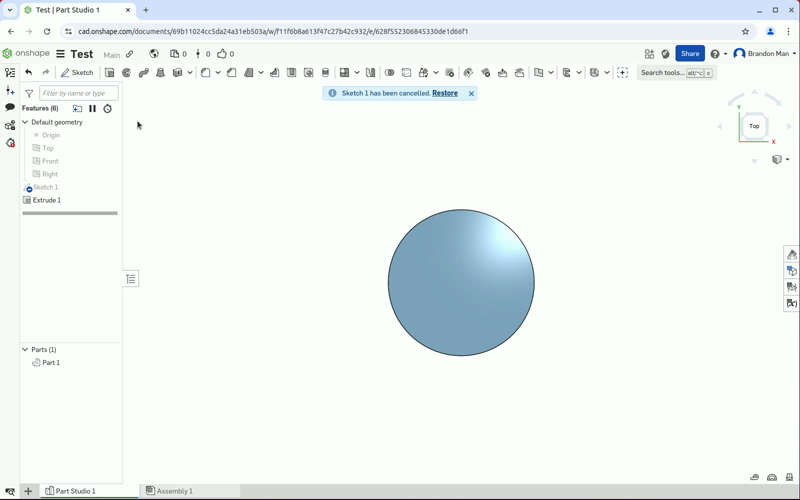
key(shift+h)
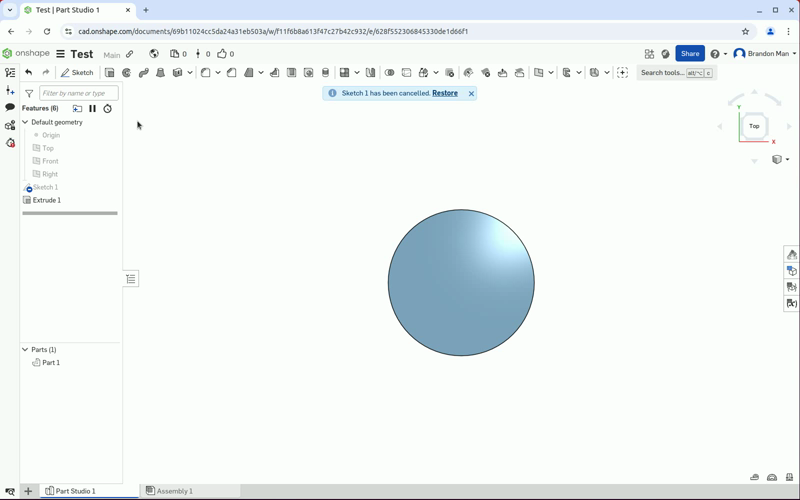
key(shift+h)
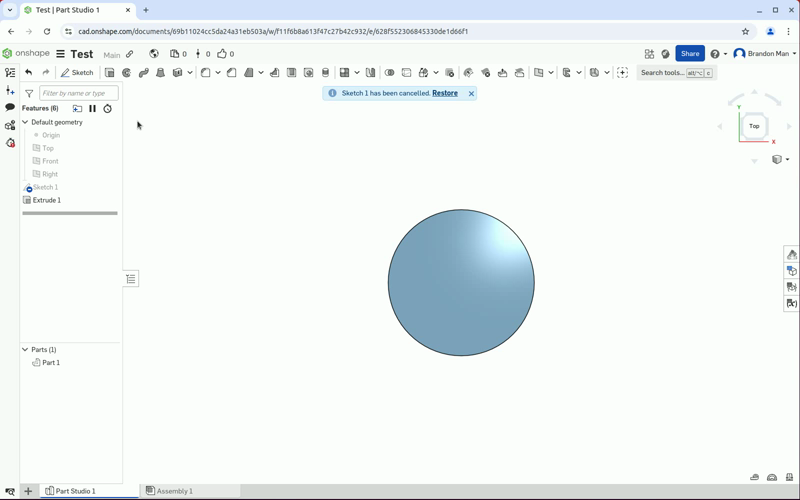
mouse_move(73, 189)
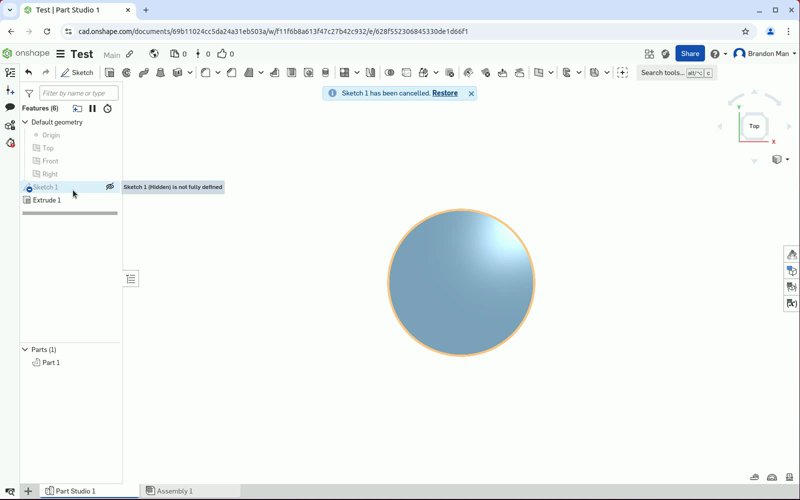
click(73, 189)
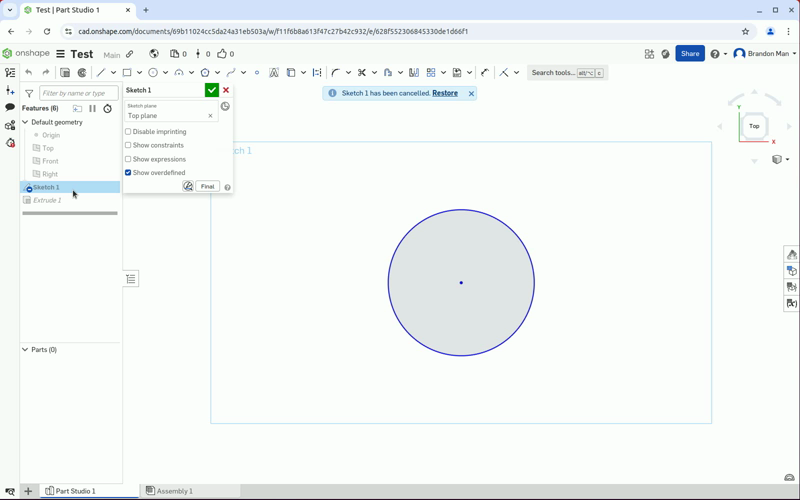
mouse_move(229, 92)
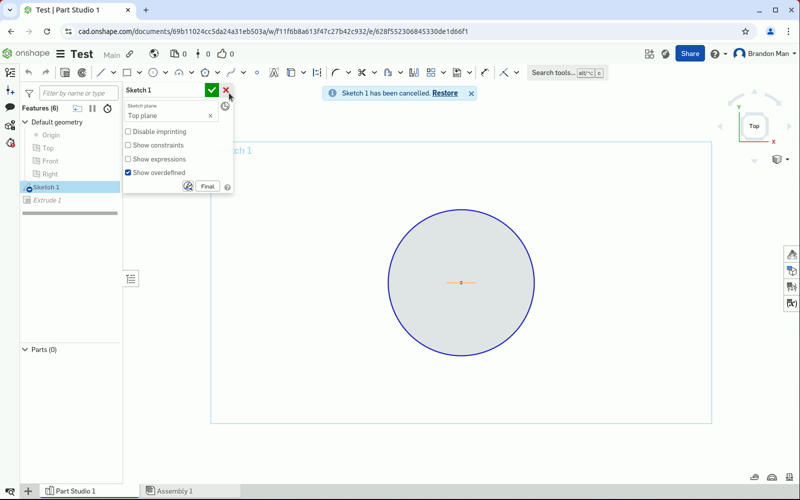
click(229, 92)
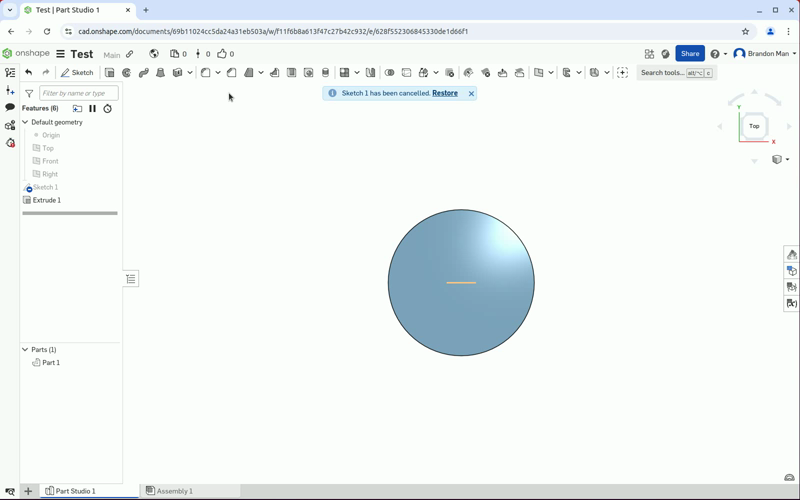
mouse_move(541, 75)
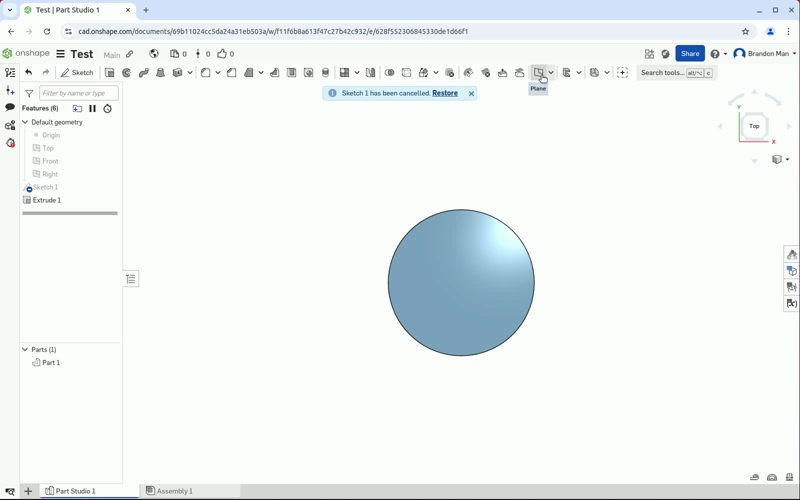
click(541, 75)
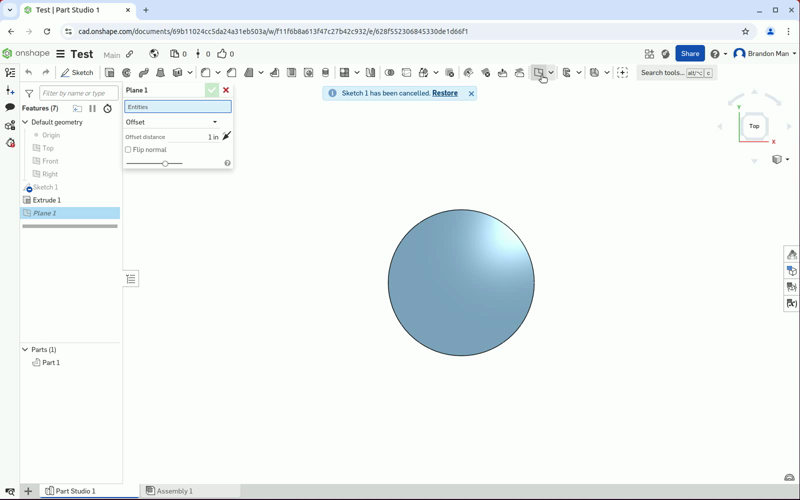
mouse_move(73, 150)
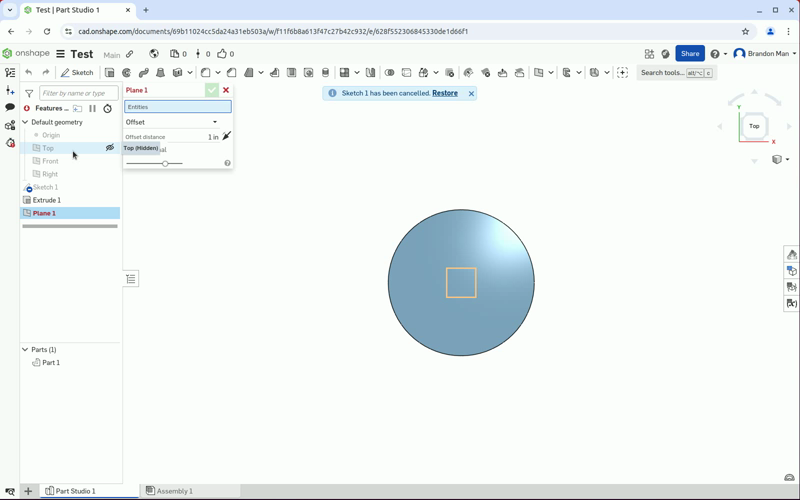
click(73, 150)
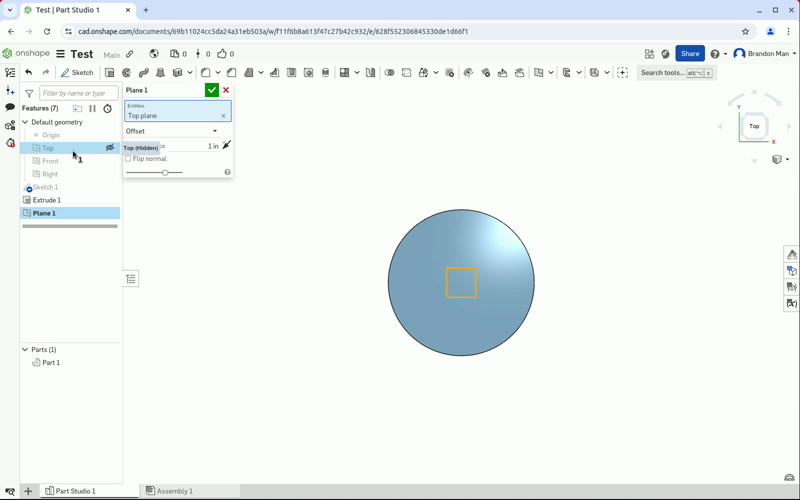
key(tab, 2)
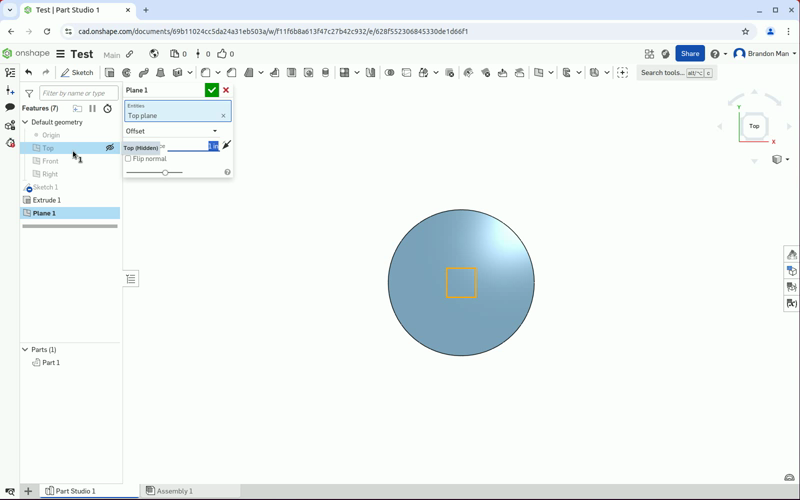
text(23.108)
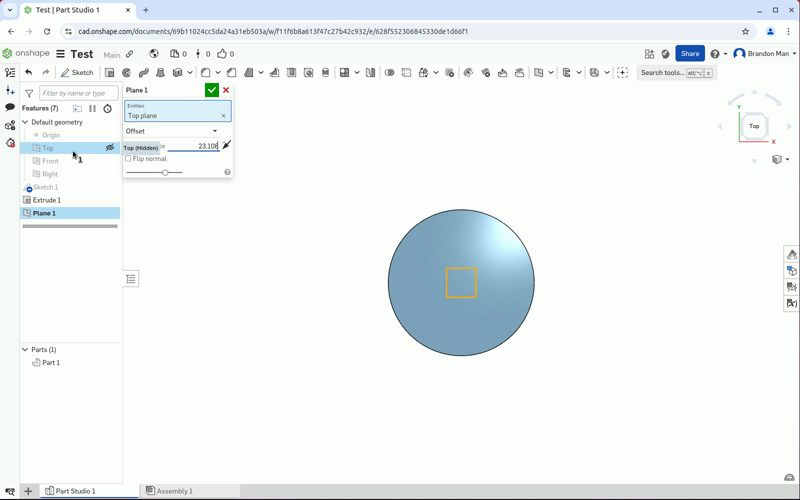
key(enter, 2)
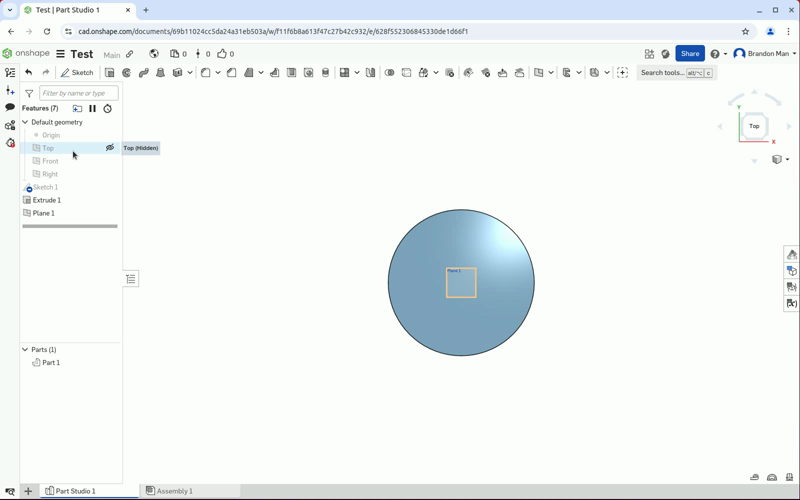
key(shift+s)
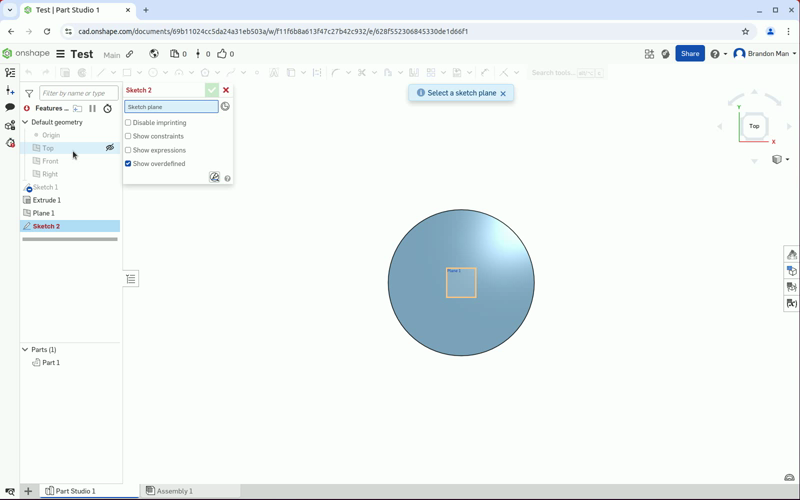
mouse_move(73, 215)
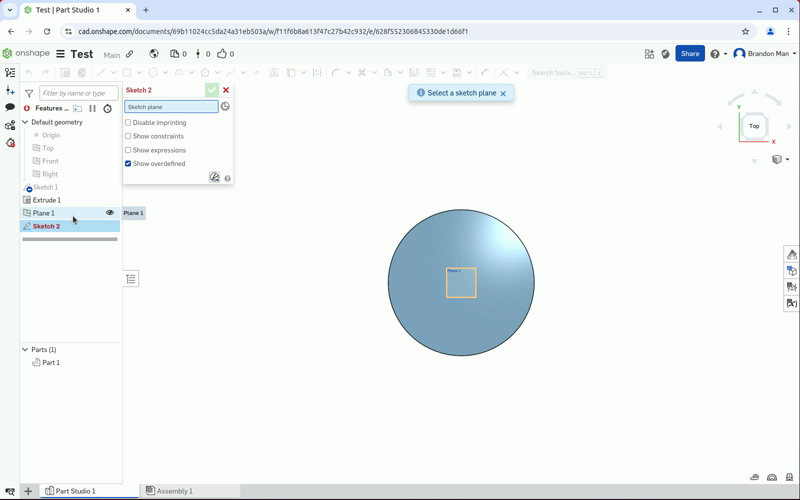
click(73, 215)
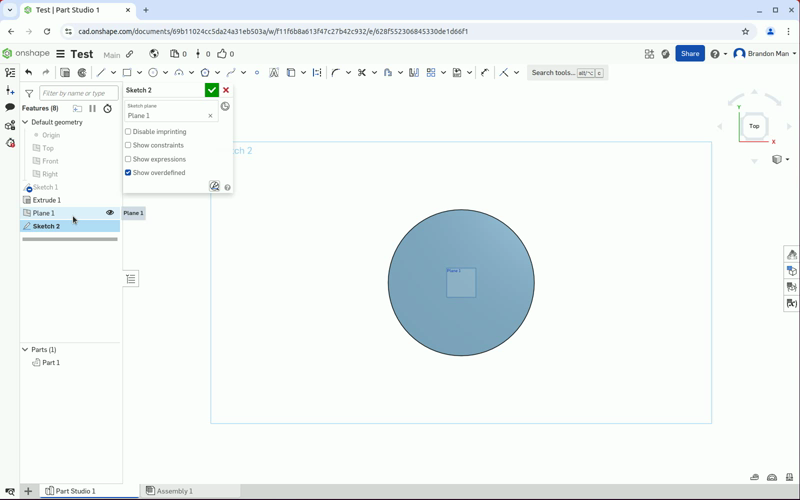
mouse_move(73, 352)
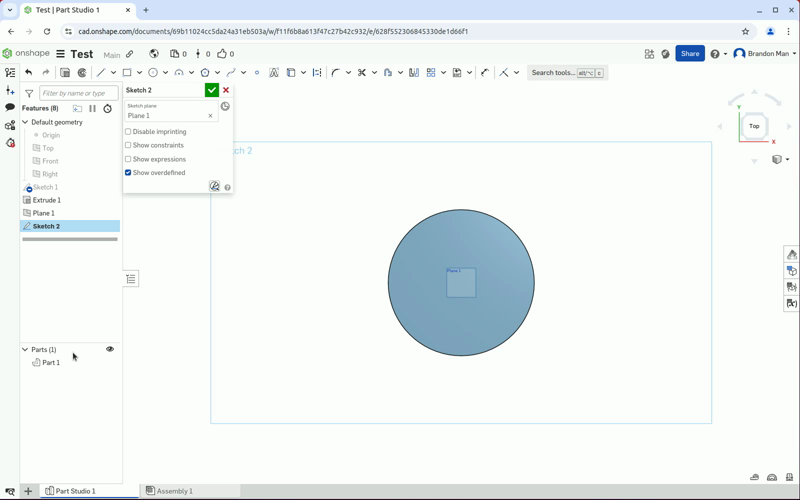
key(y)
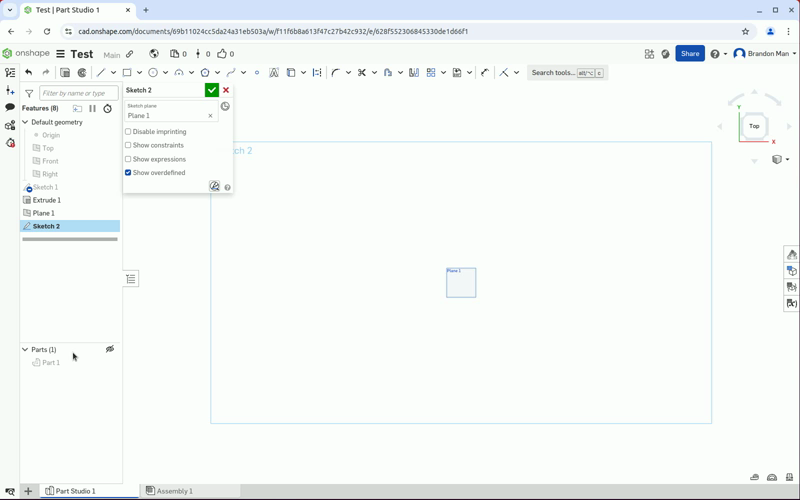
key(l)
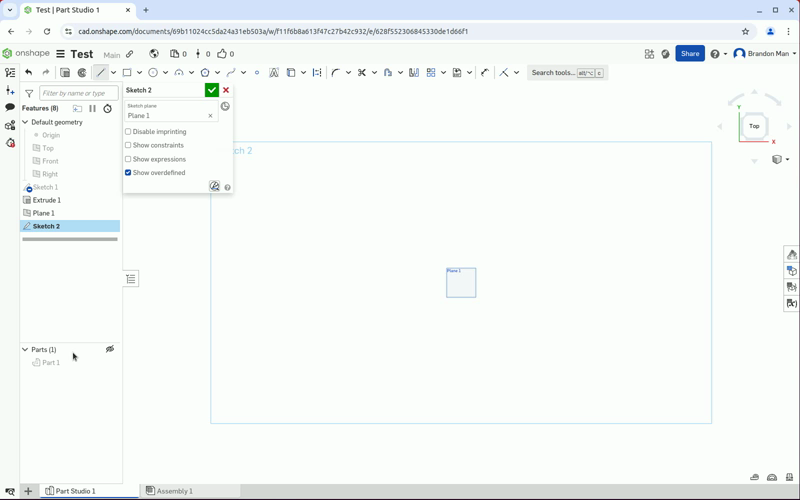
key_down(shift)
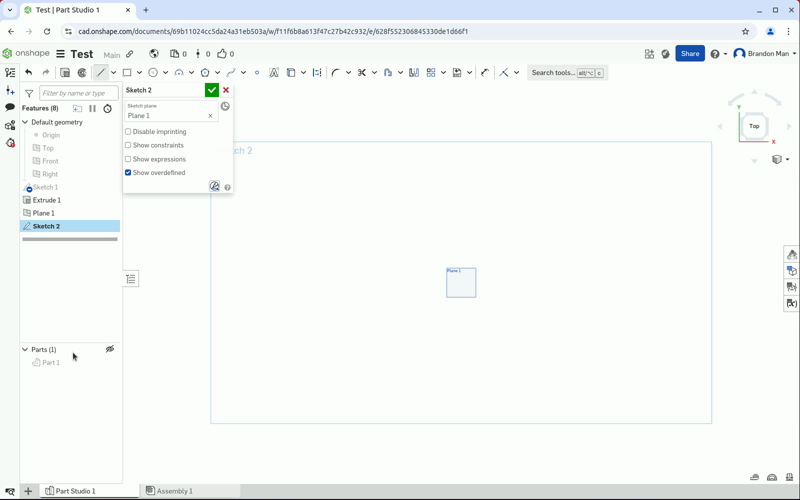
mouse_move(413, 257)
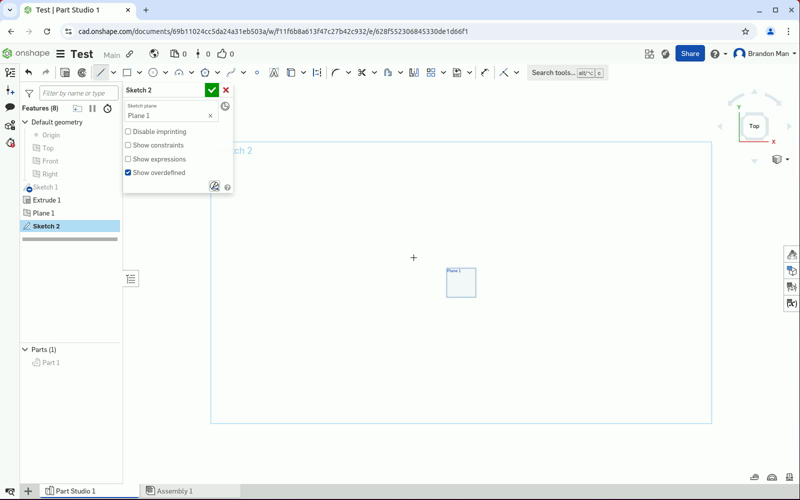
click(413, 257)
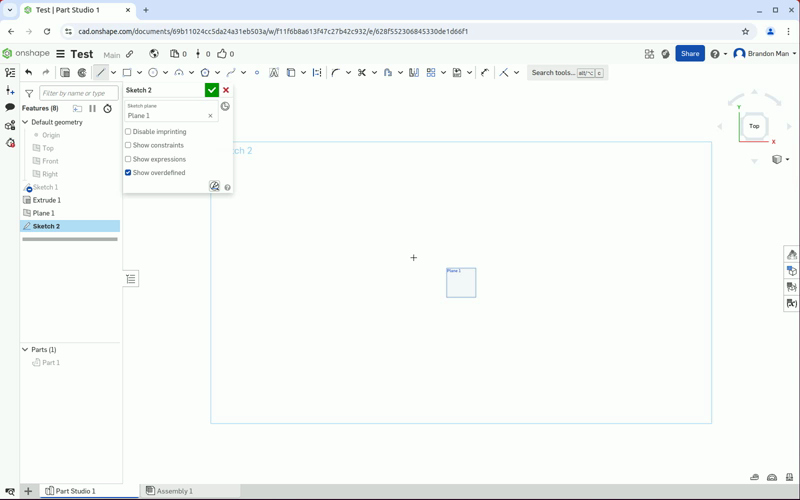
key_up(shift)
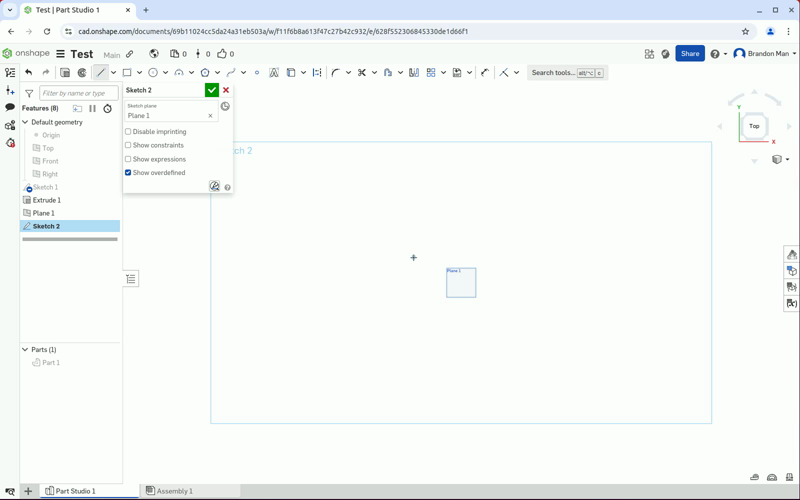
key_down(shift)
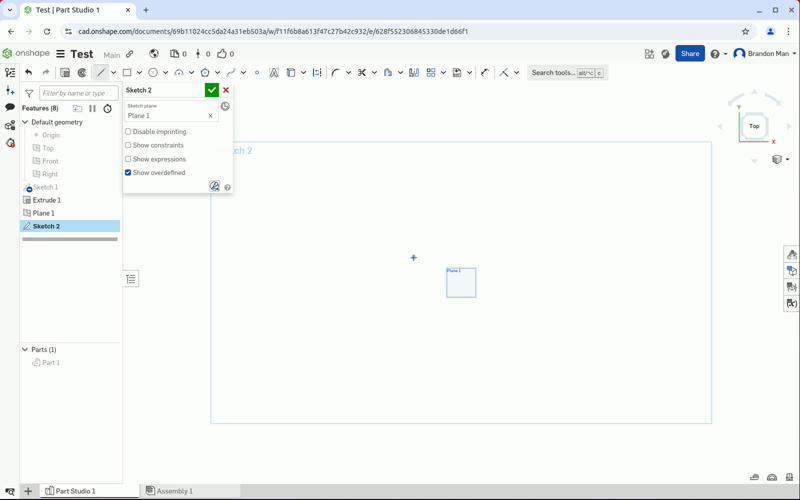
mouse_move(444, 257)
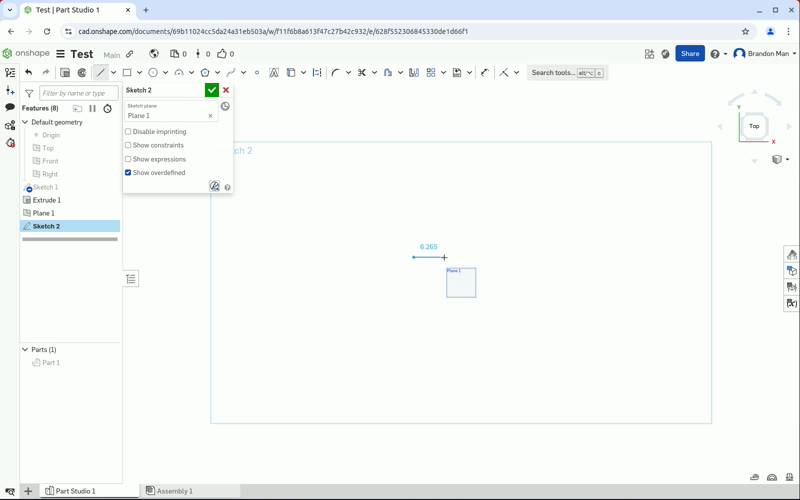
mouse_move(414, 310)
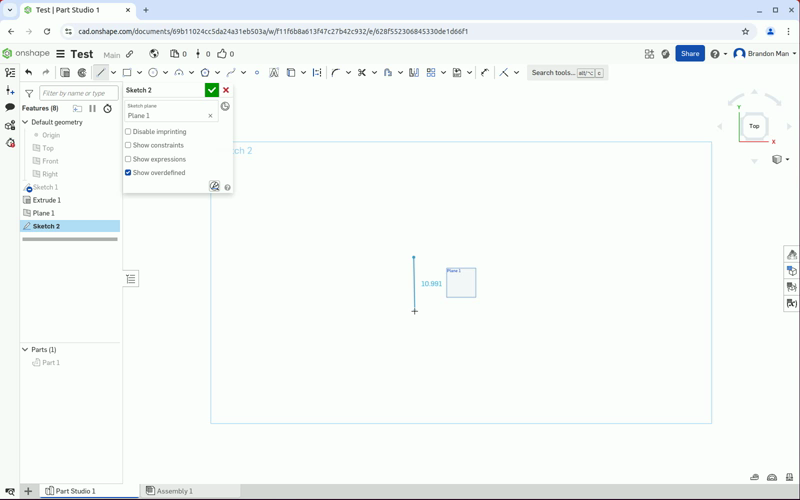
click(414, 310)
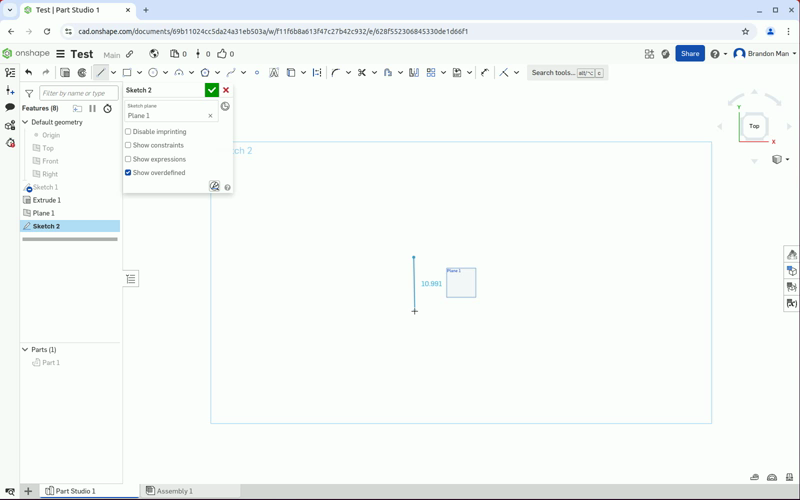
key_up(shift)
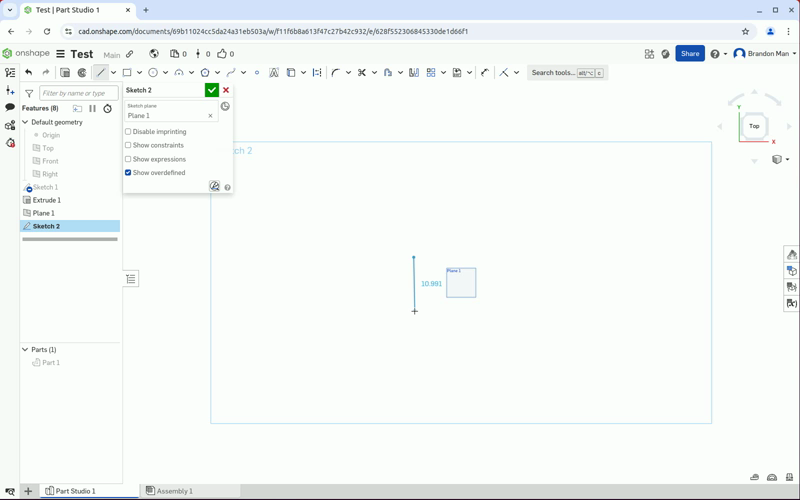
key_down(shift)
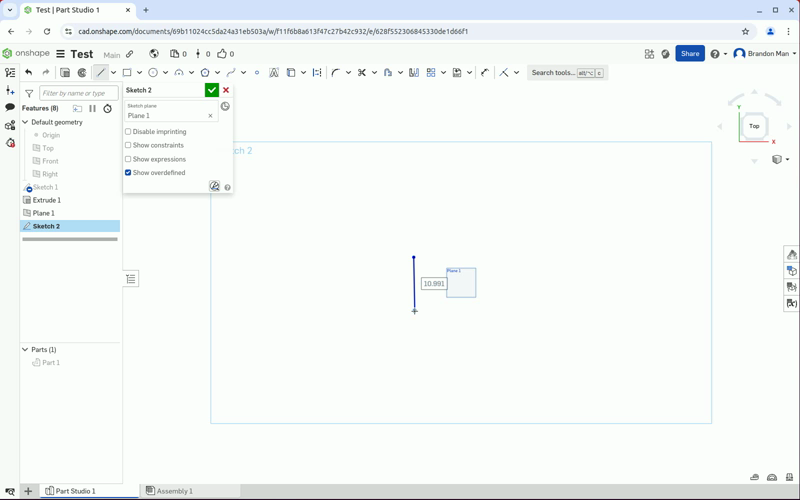
mouse_move(444, 310)
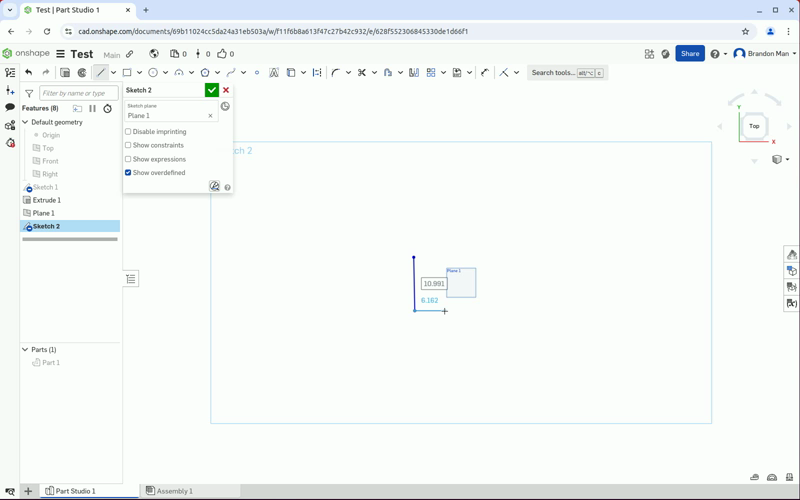
mouse_move(462, 336)
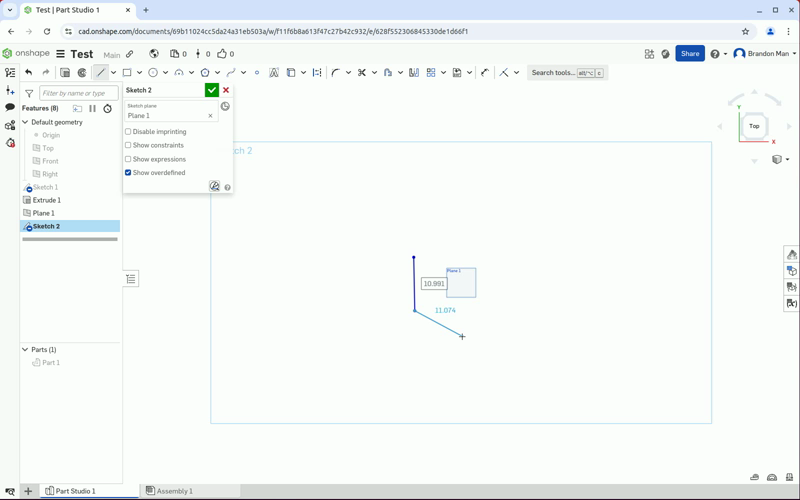
click(462, 336)
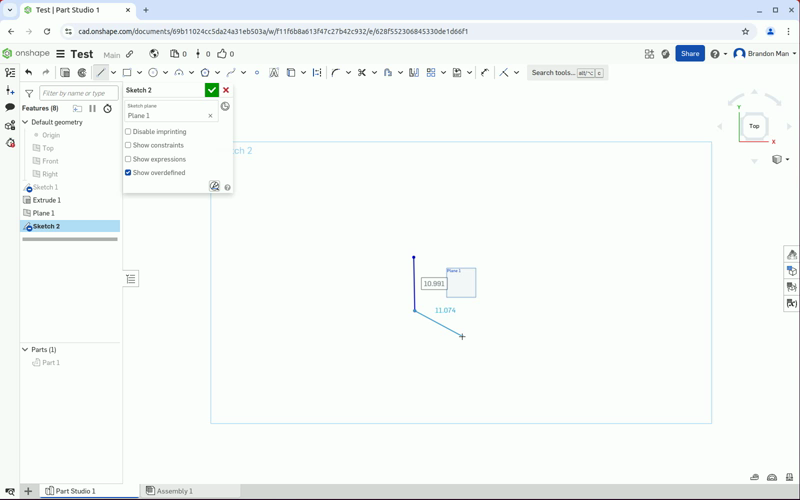
key_up(shift)
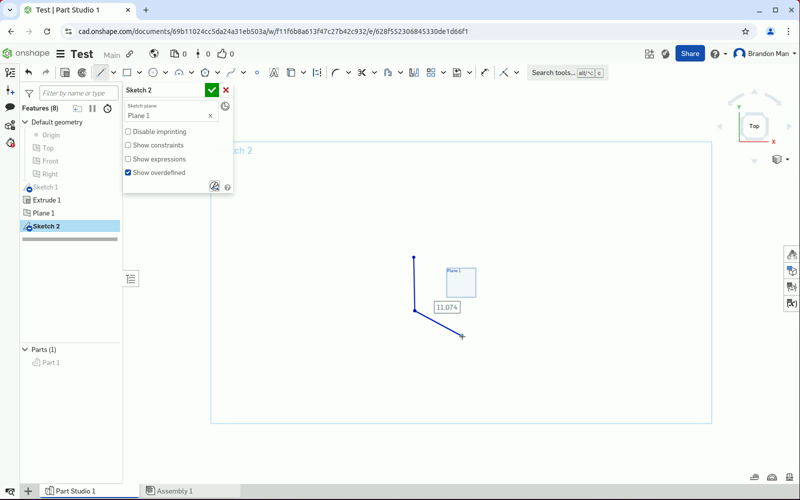
key_down(shift)
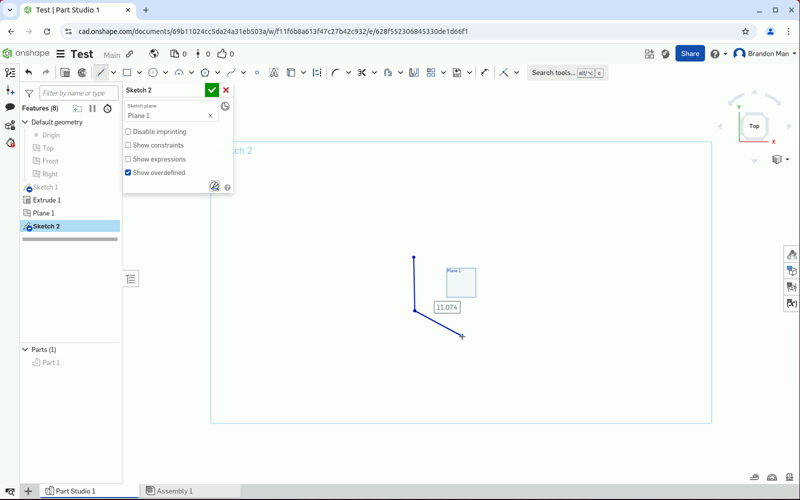
mouse_move(492, 336)
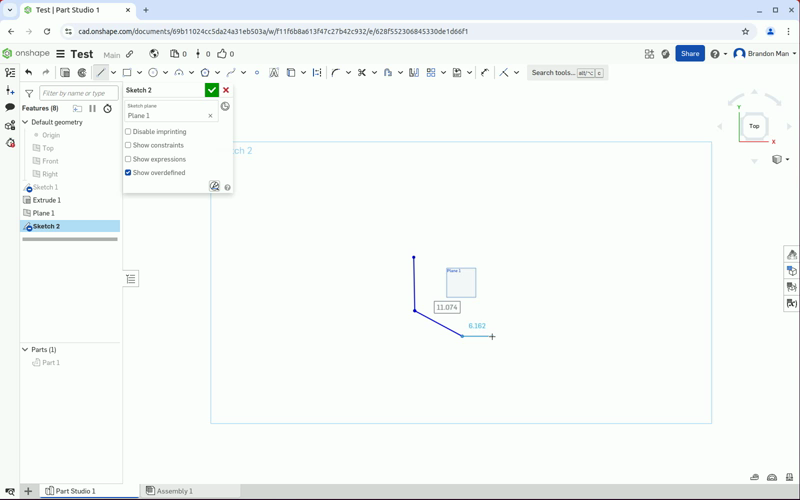
mouse_move(507, 308)
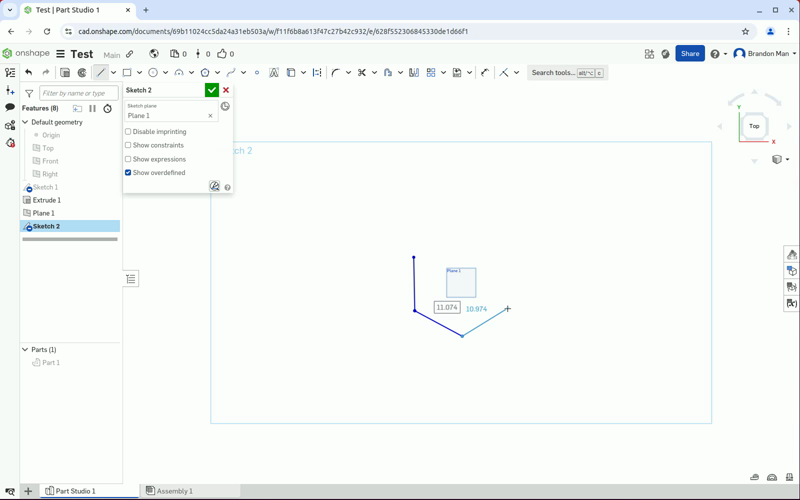
click(507, 308)
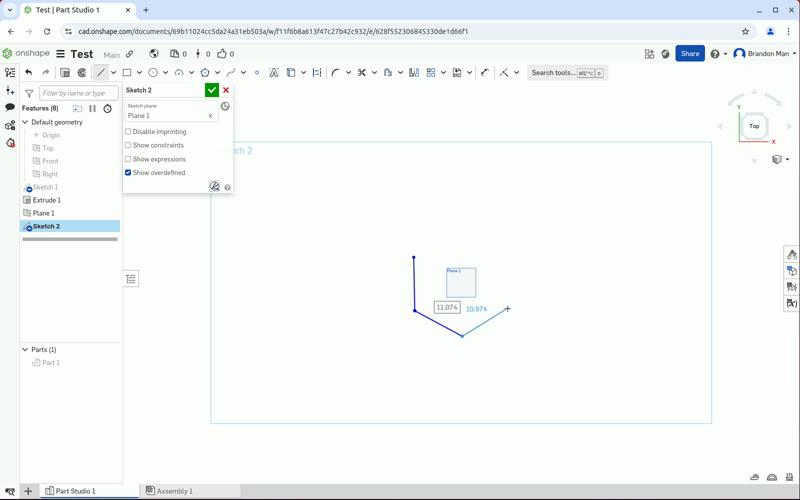
key_up(shift)
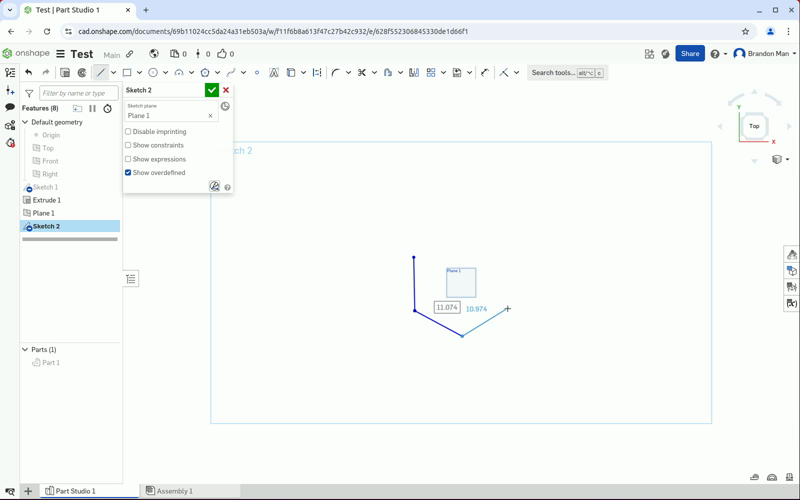
key_down(shift)
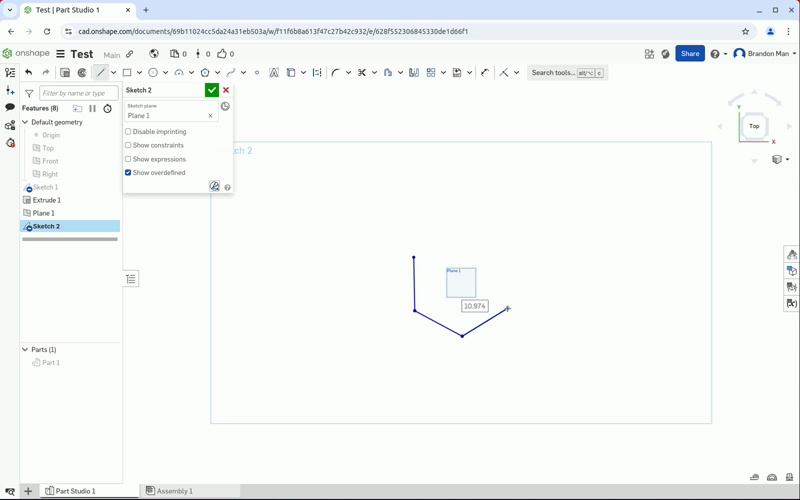
mouse_move(537, 308)
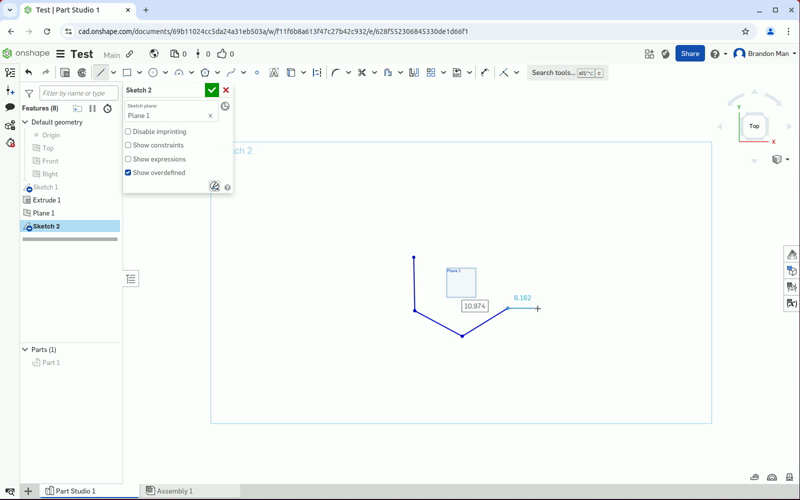
mouse_move(507, 255)
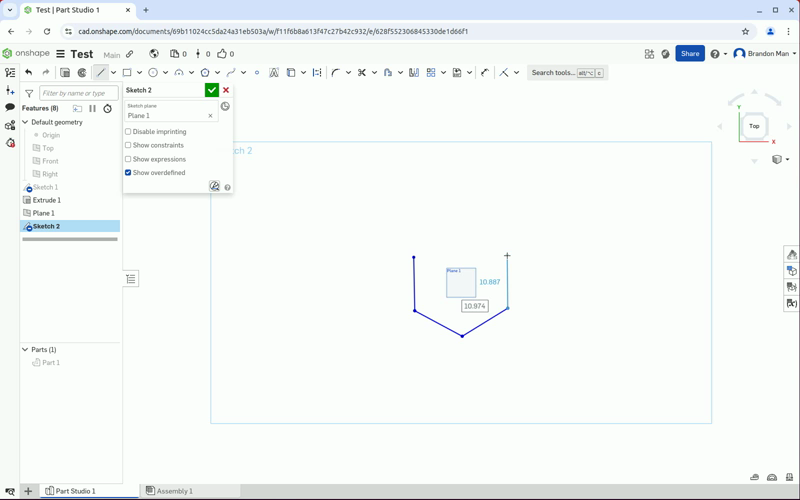
click(507, 255)
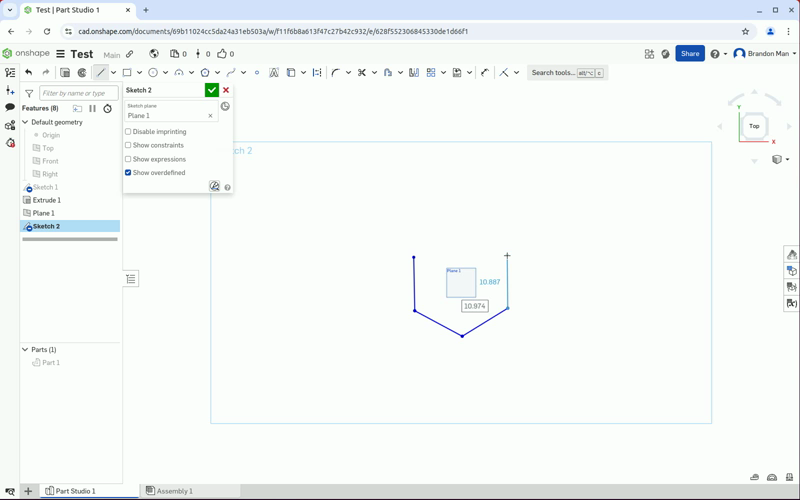
key_up(shift)
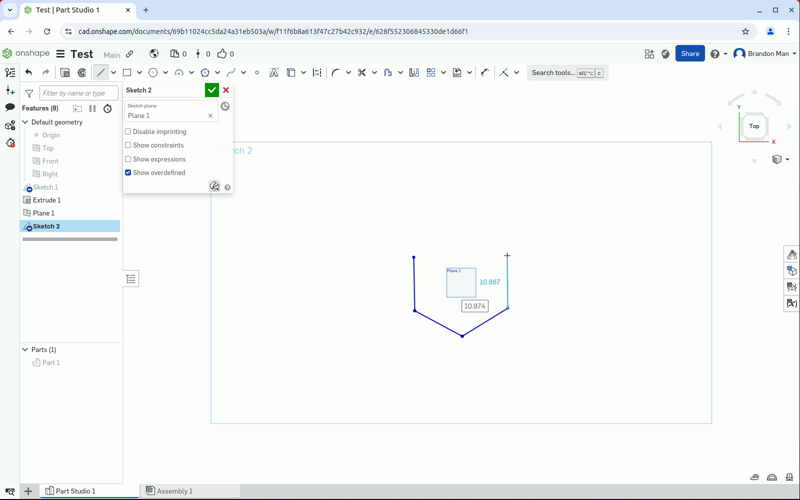
key_down(shift)
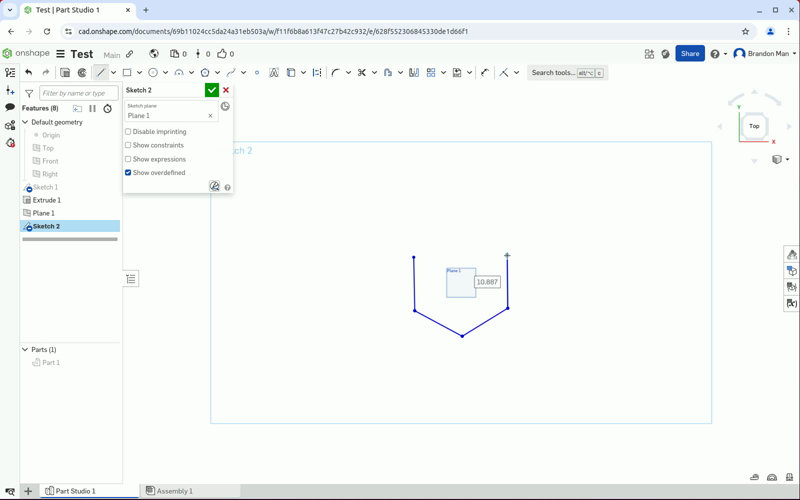
mouse_move(537, 255)
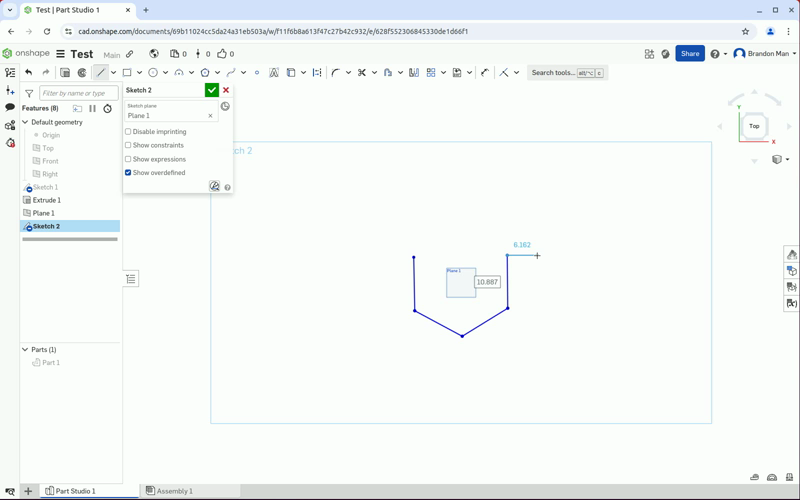
mouse_move(459, 229)
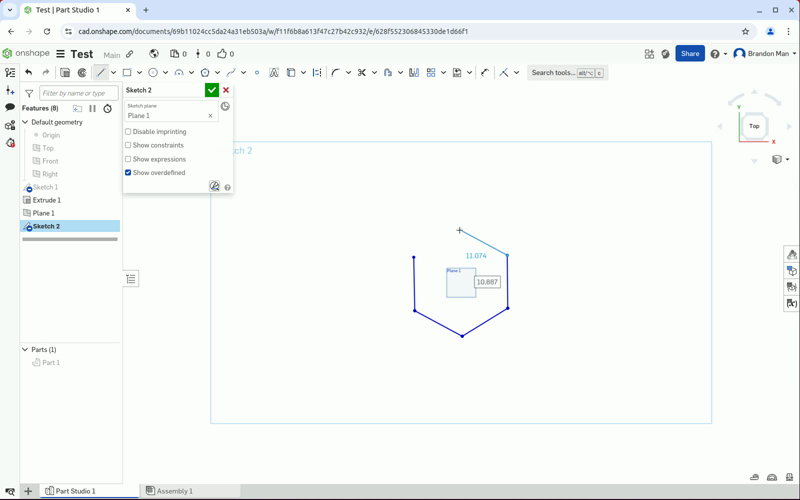
click(459, 229)
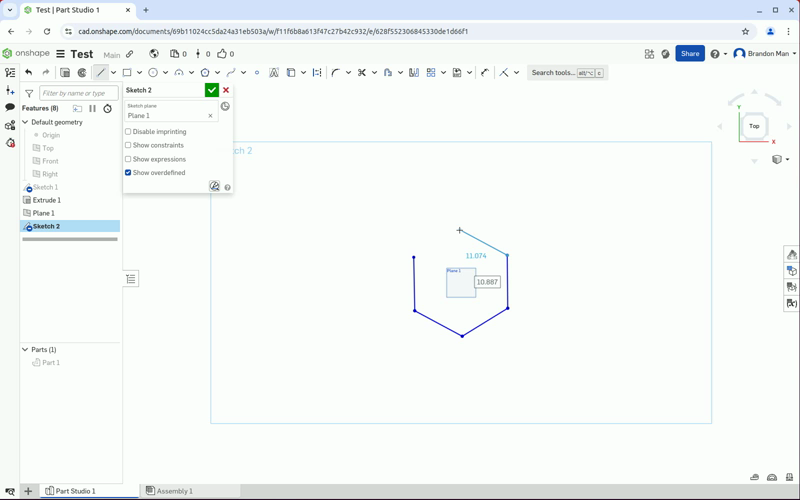
key_up(shift)
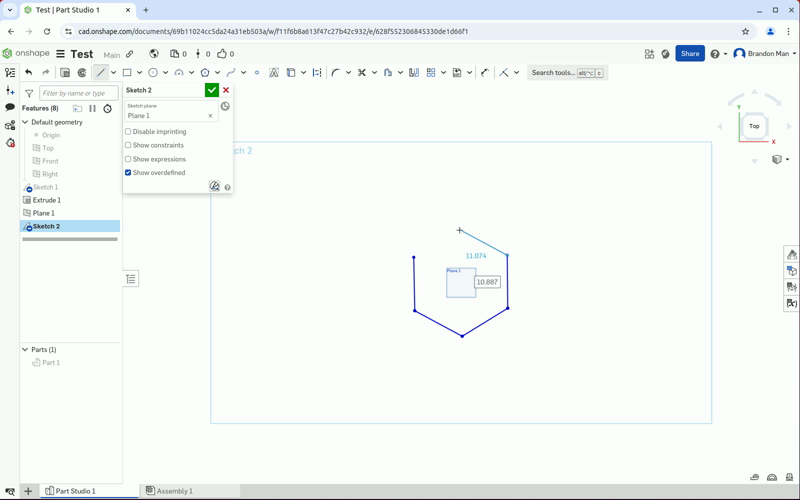
mouse_move(489, 229)
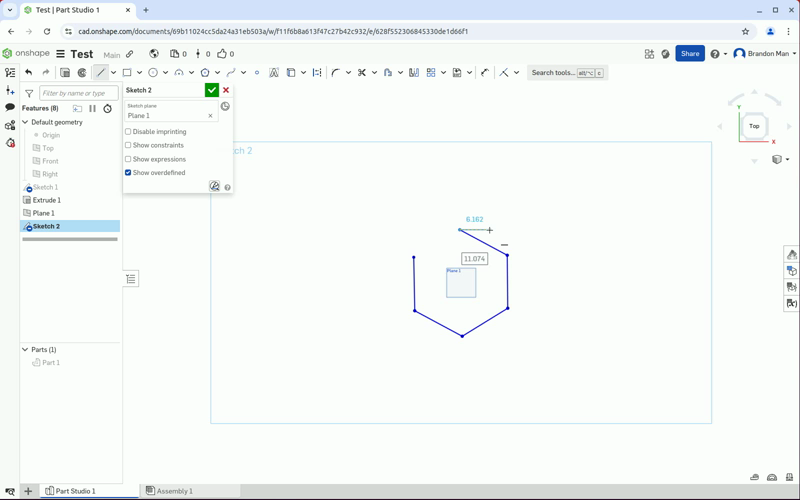
key_down(shift)
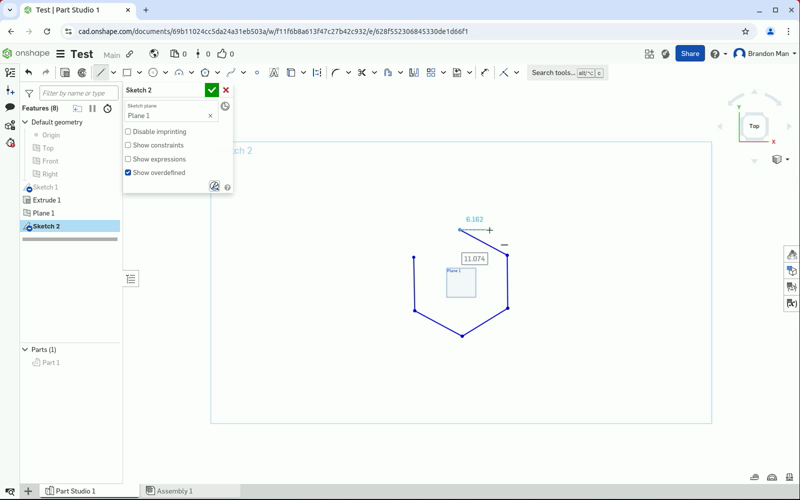
mouse_move(413, 257)
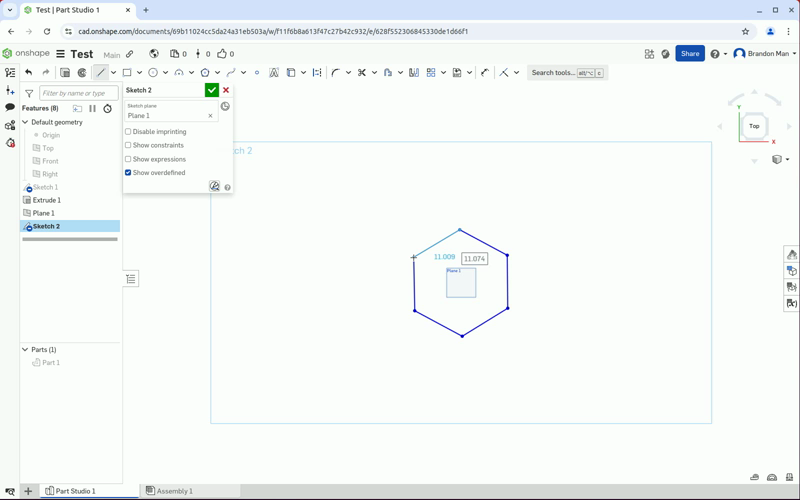
key_up(shift)
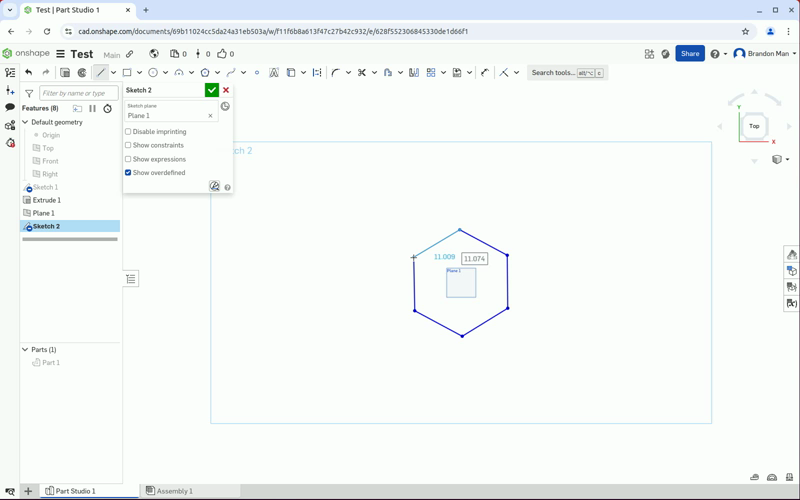
click(413, 257)
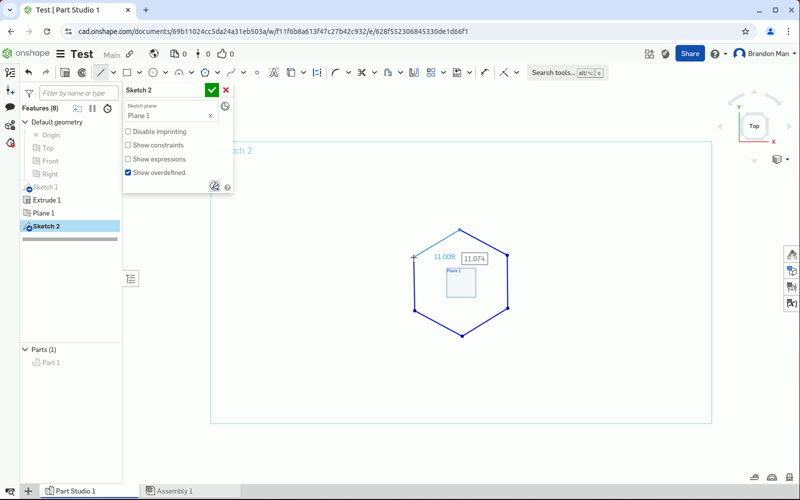
key(esc)
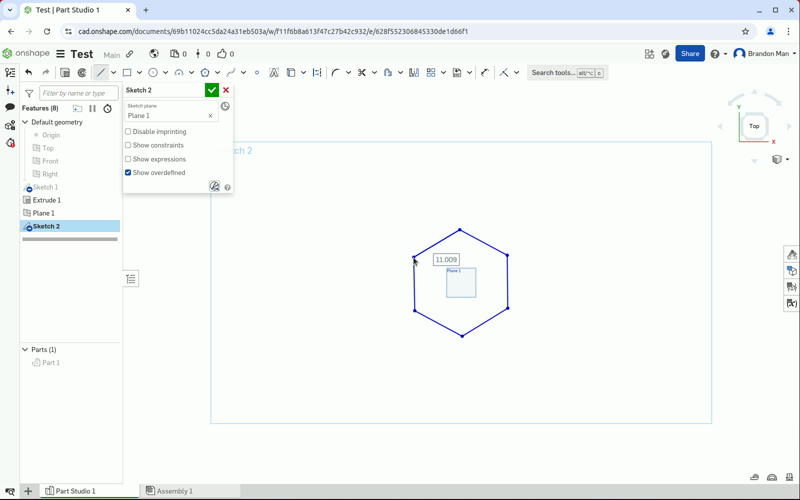
mouse_move(493, 283)
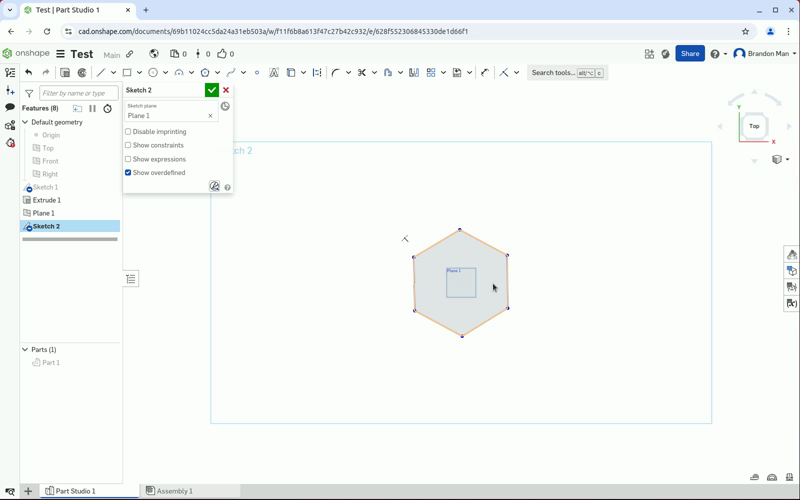
click(493, 283)
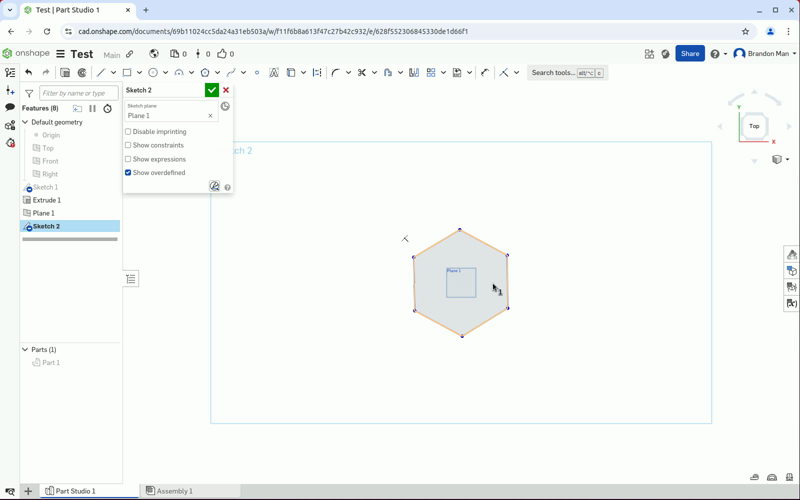
mouse_move(73, 352)
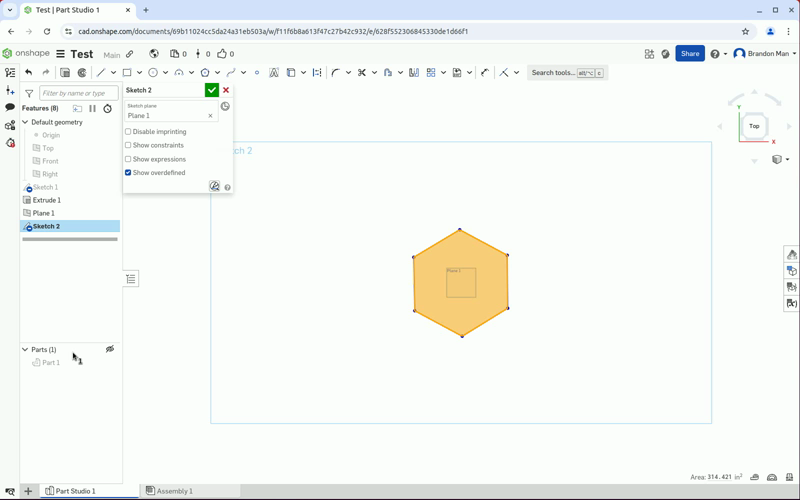
key(shift+y)
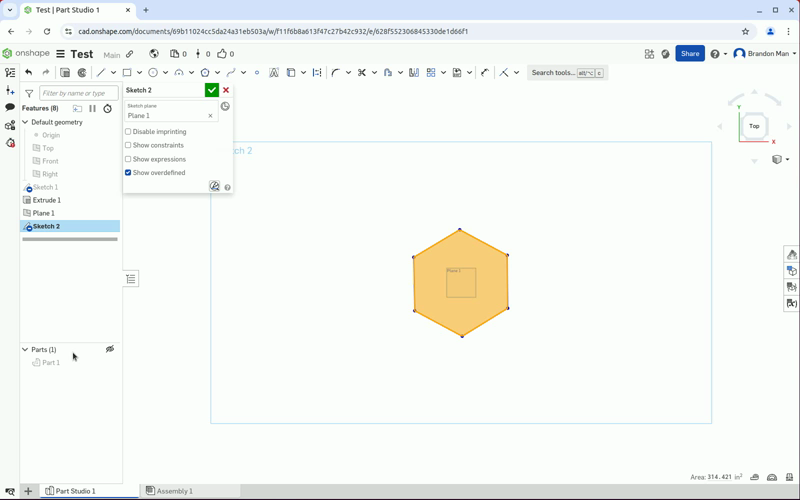
key(shift+e)
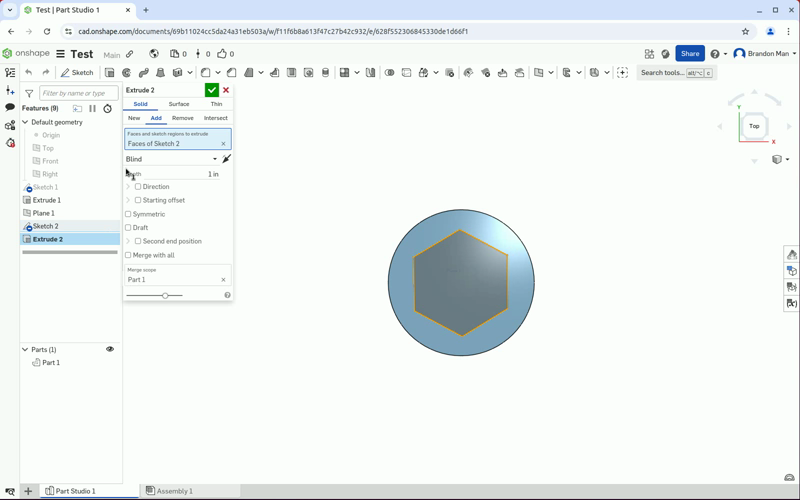
mouse_move(143, 106)
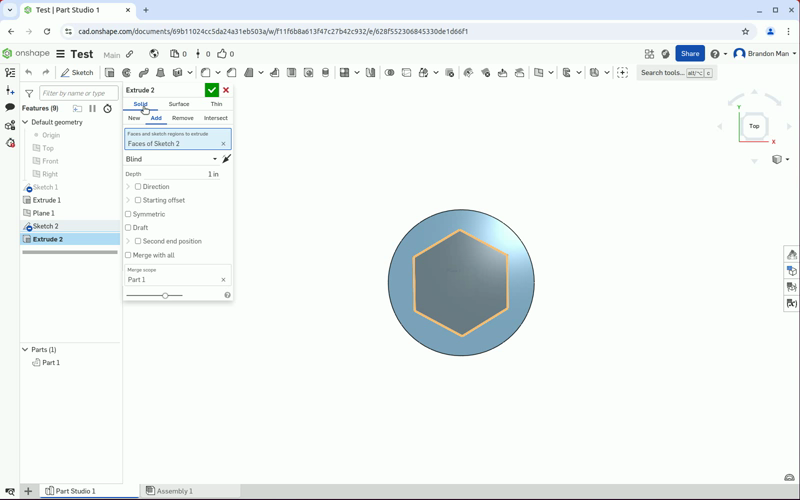
click(143, 106)
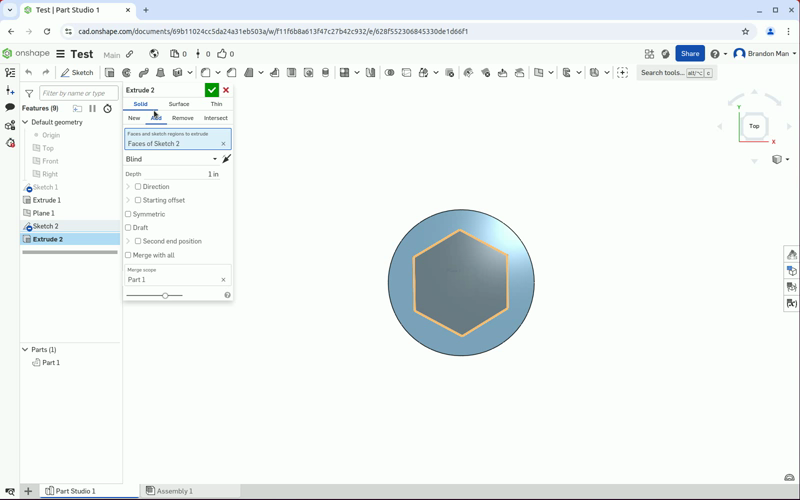
mouse_move(186, 120)
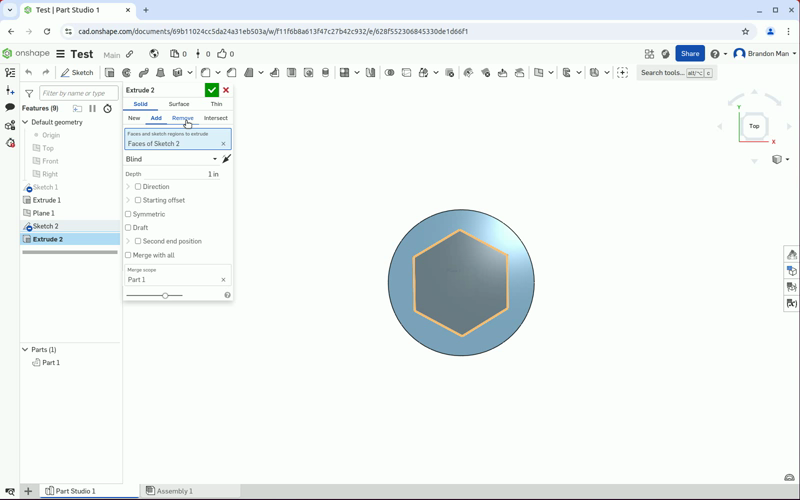
click(186, 120)
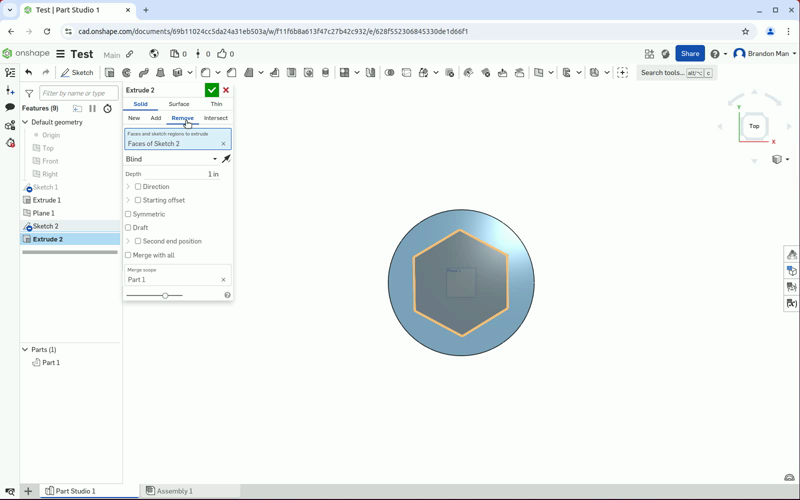
key(tab, 4)
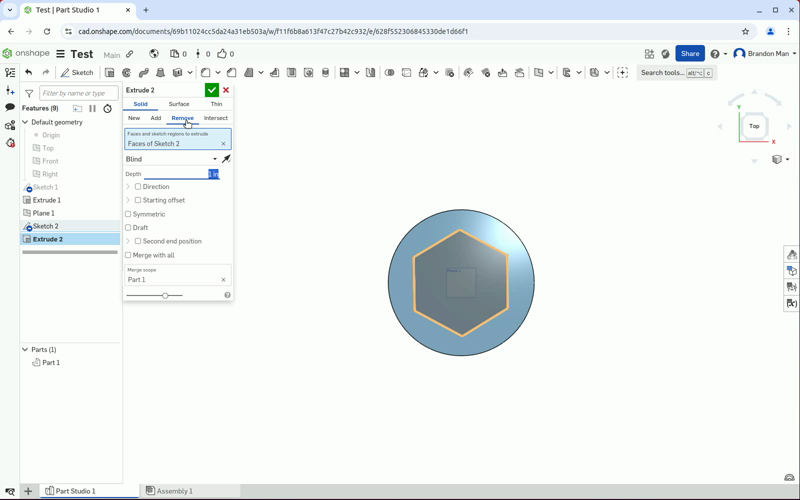
text(24.793)
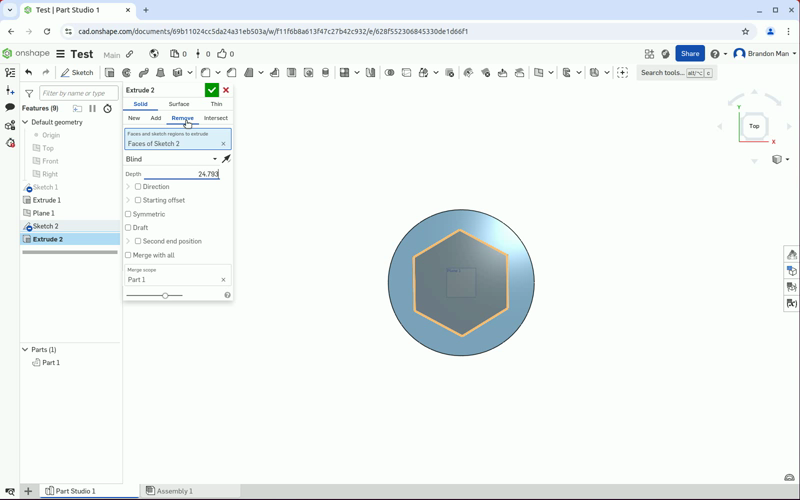
key(tab, 6)
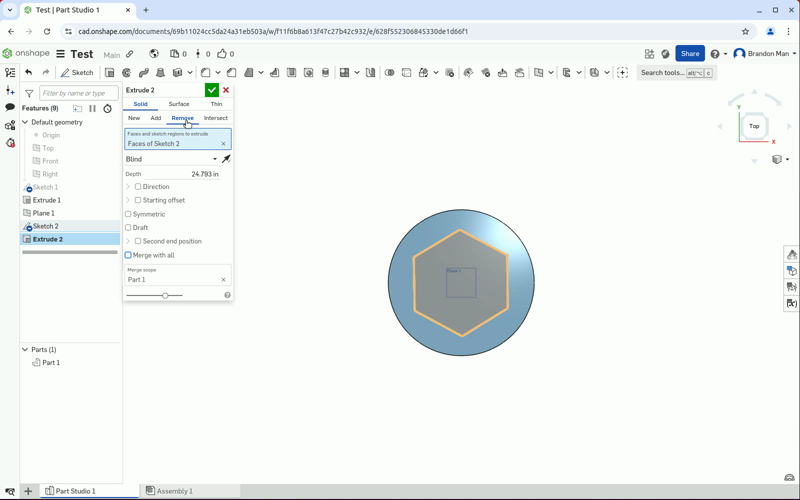
key(space)
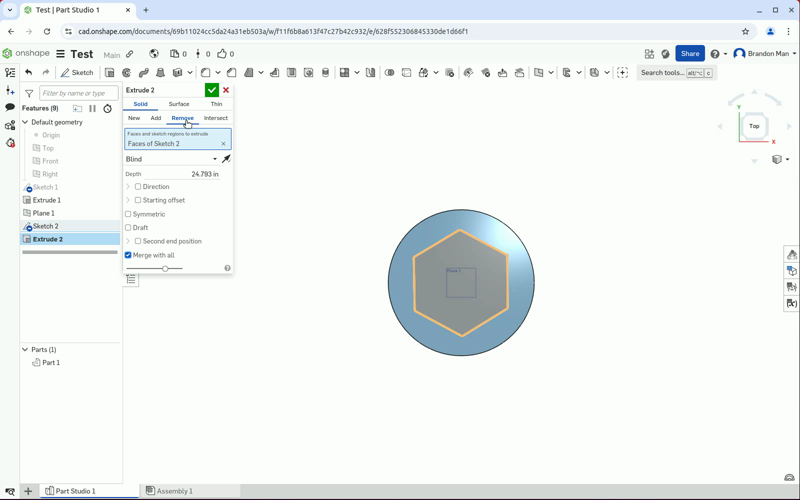
key(enter)
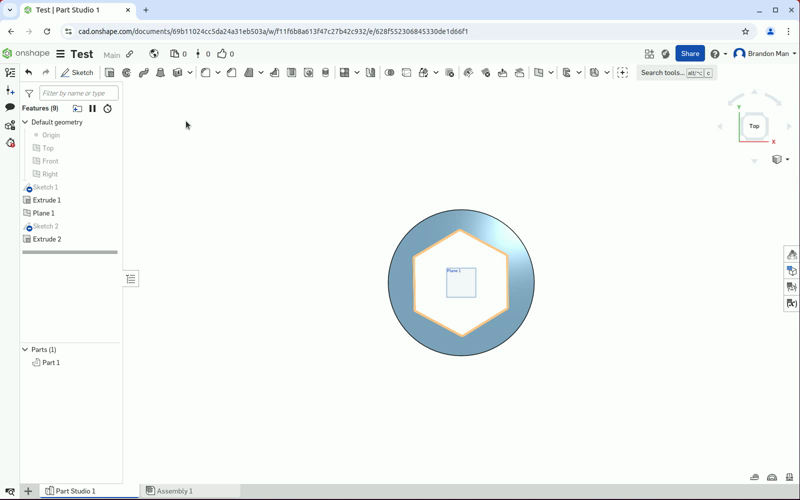
key(shift+h)
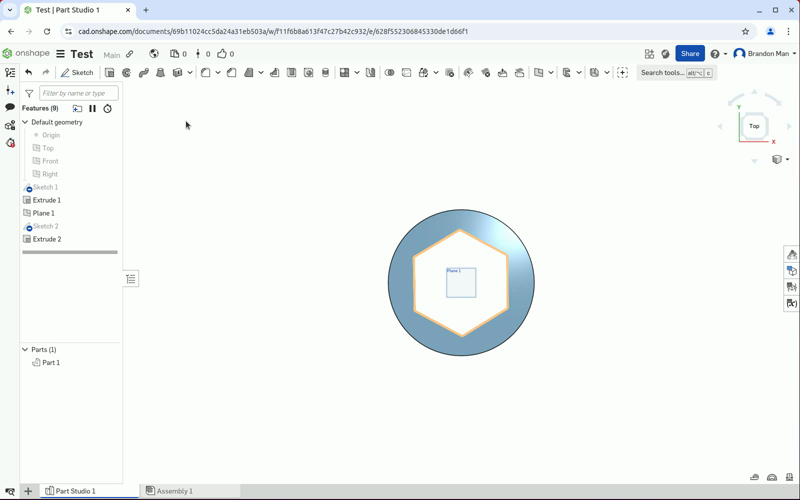
key(shift+h)
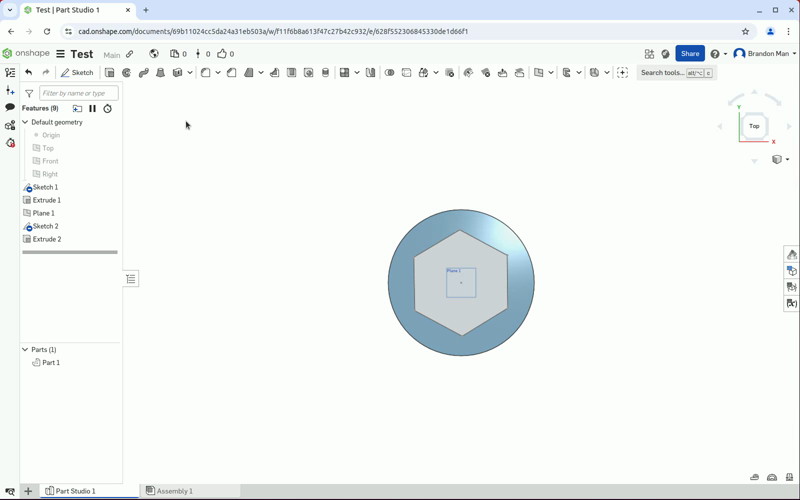
key(shift+7)
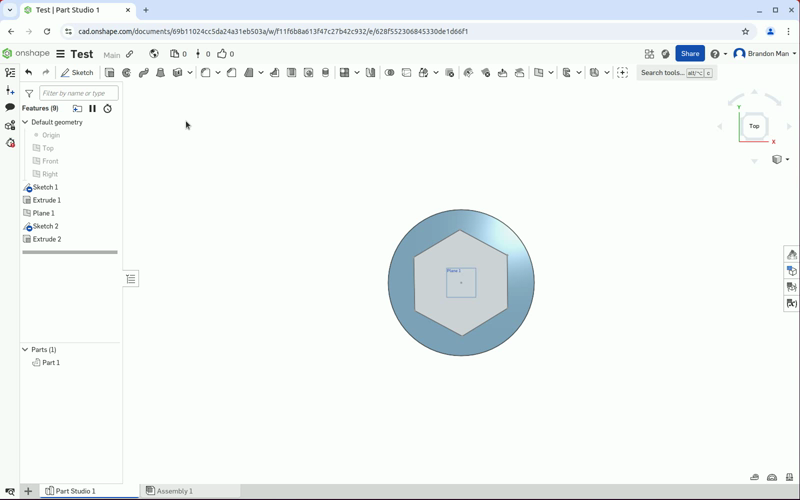
key(up, 3)
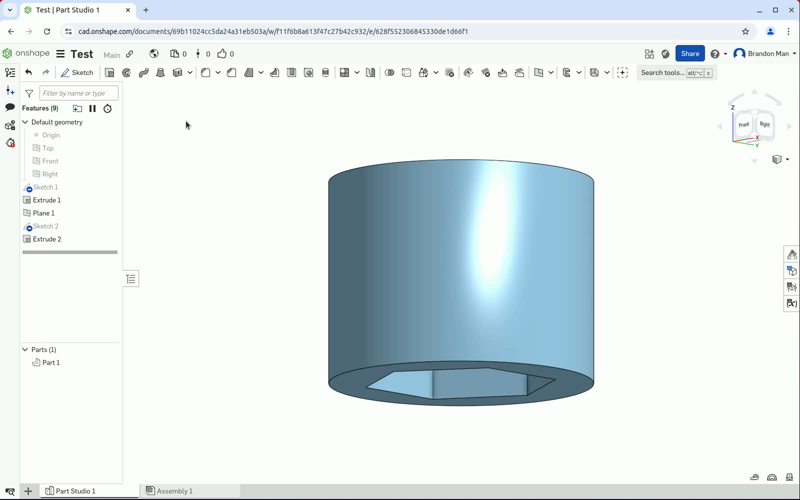
key(left, 3)
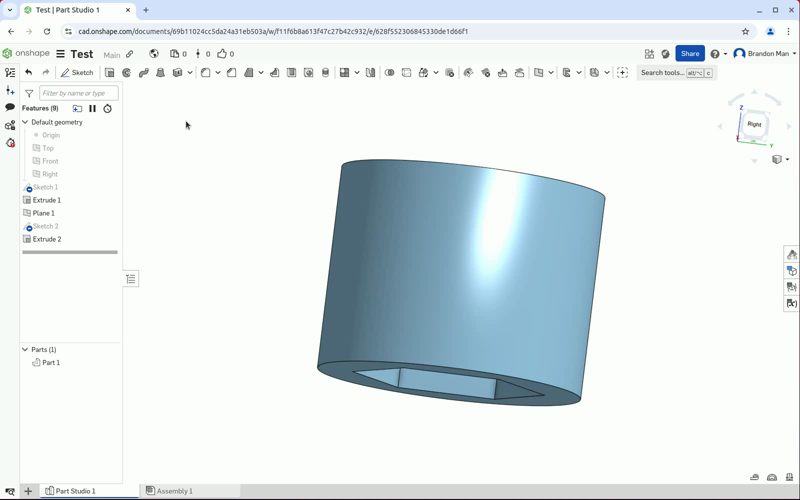
key(right, 3)
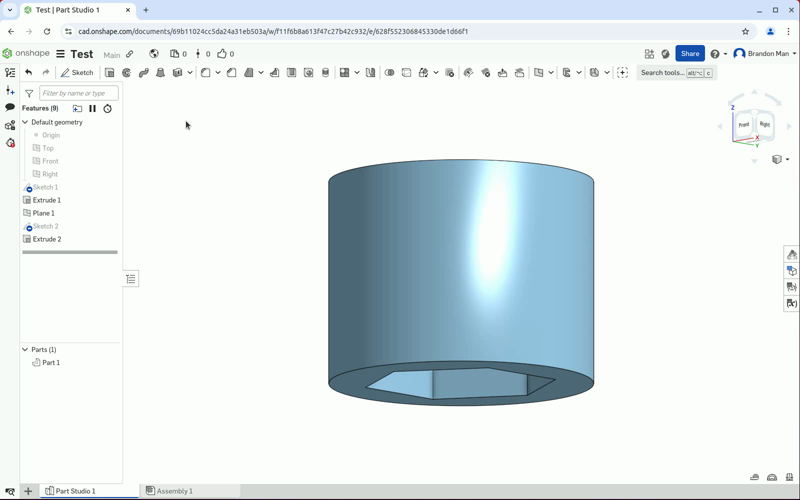
key(down, 3)
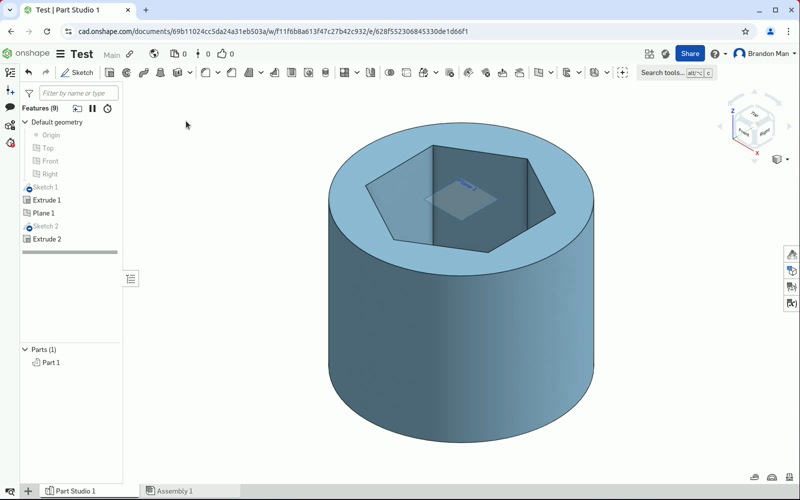
mouse_move(73, 189)
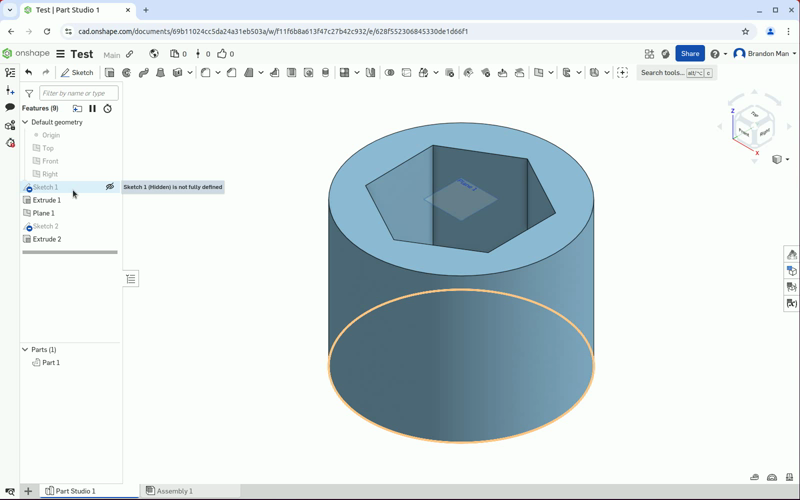
click(73, 189)